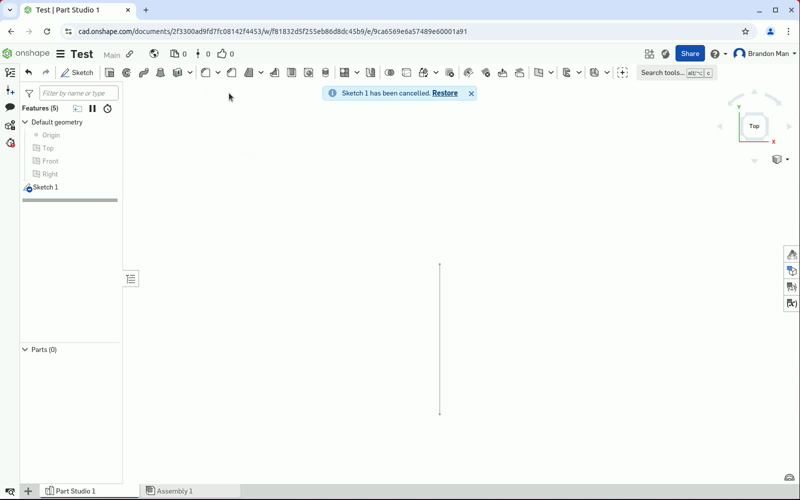
key(shift+h)
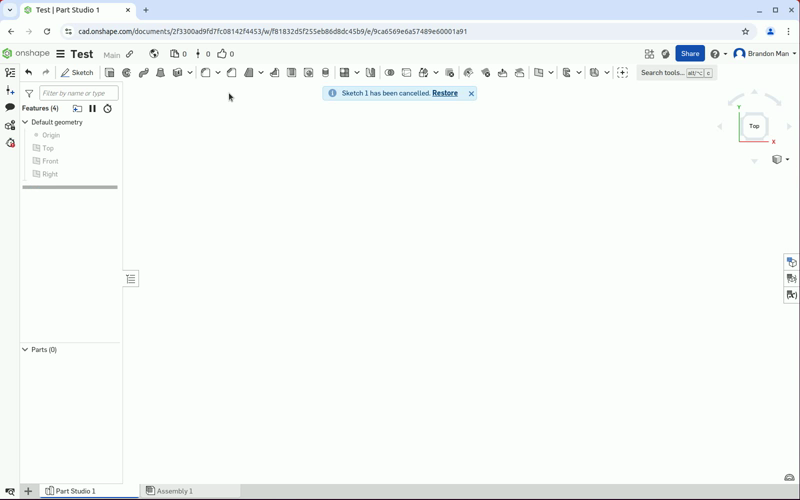
mouse_move(73, 352)
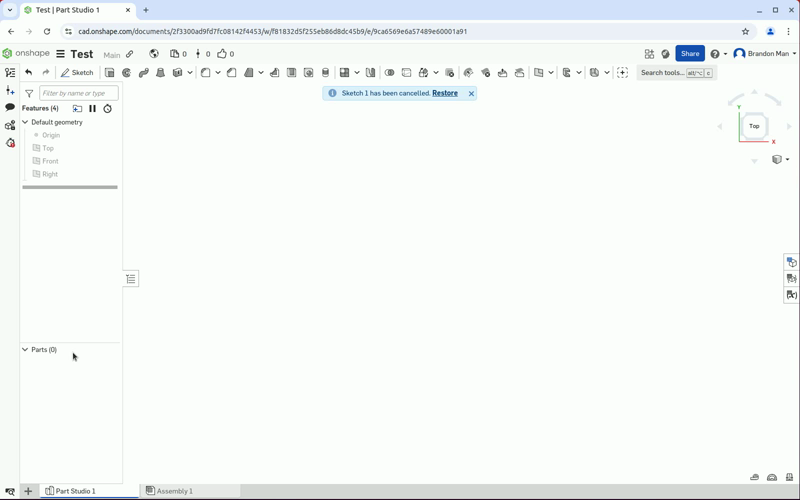
key(y)
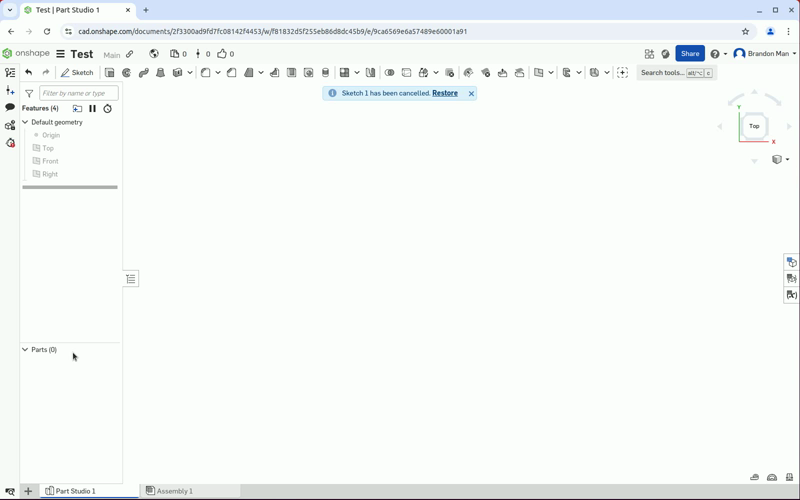
key(shift+p)
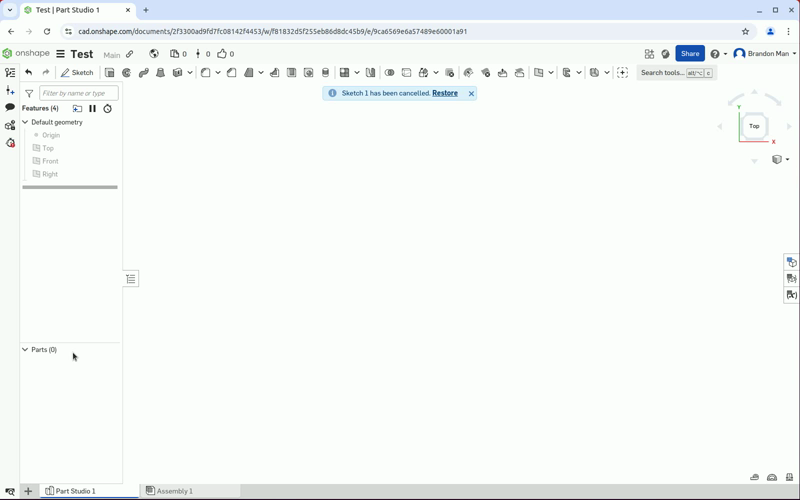
key(space)
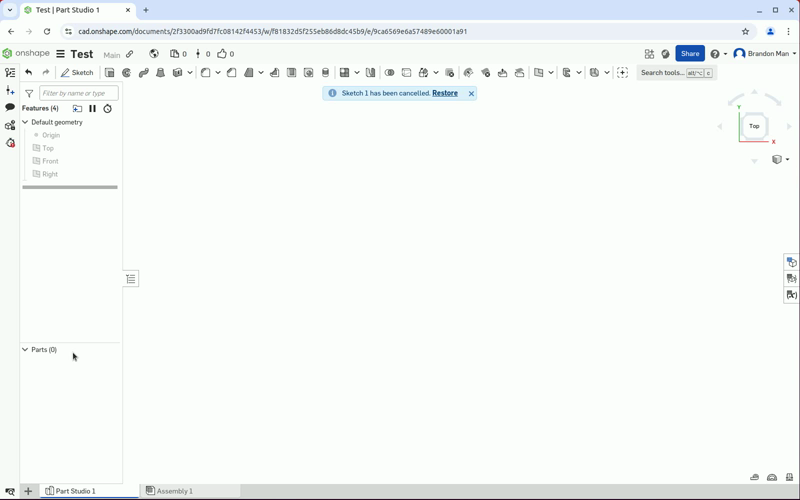
key_down(shift)
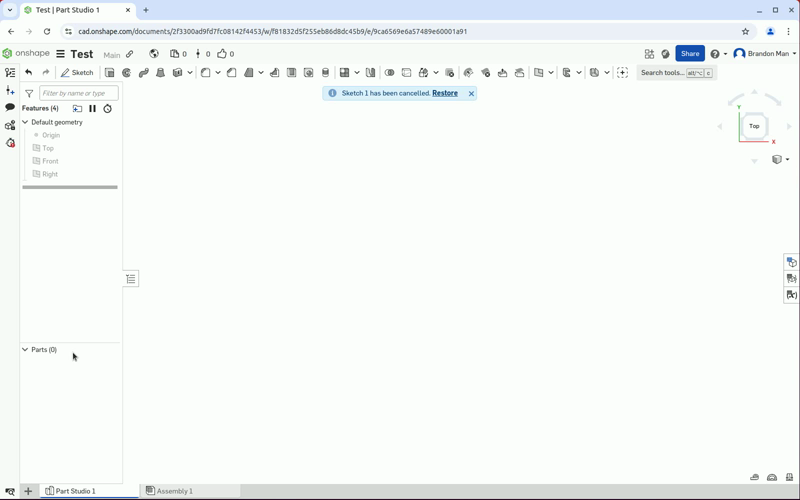
key(up)
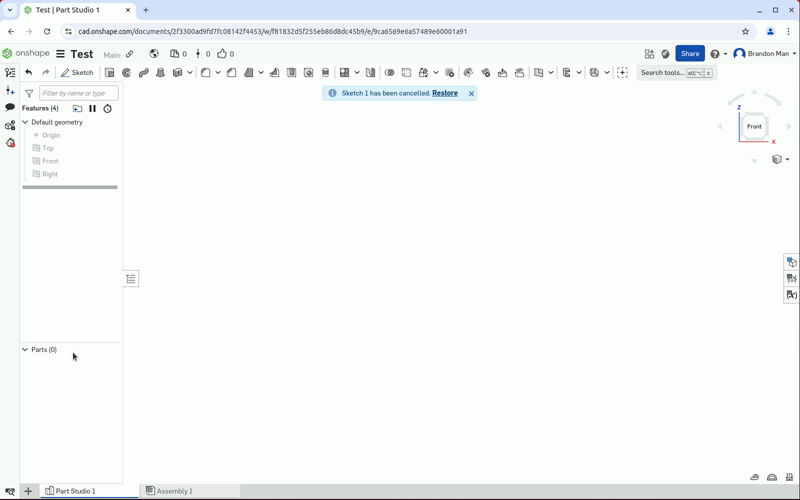
key_up(shift)
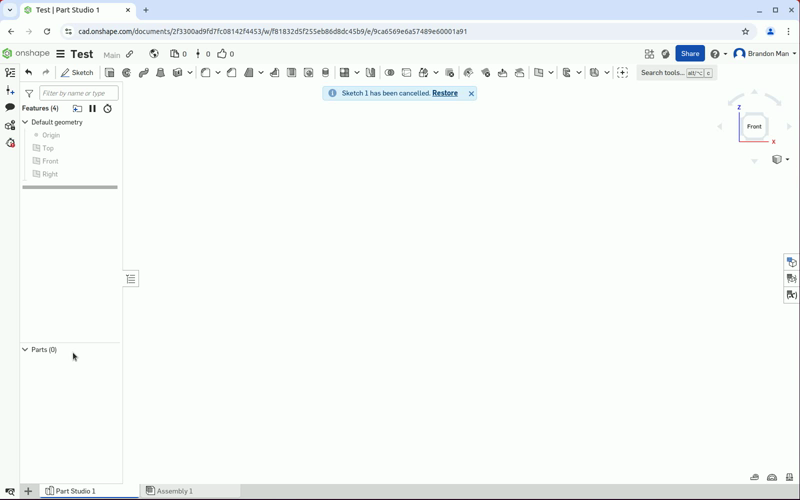
key(space)
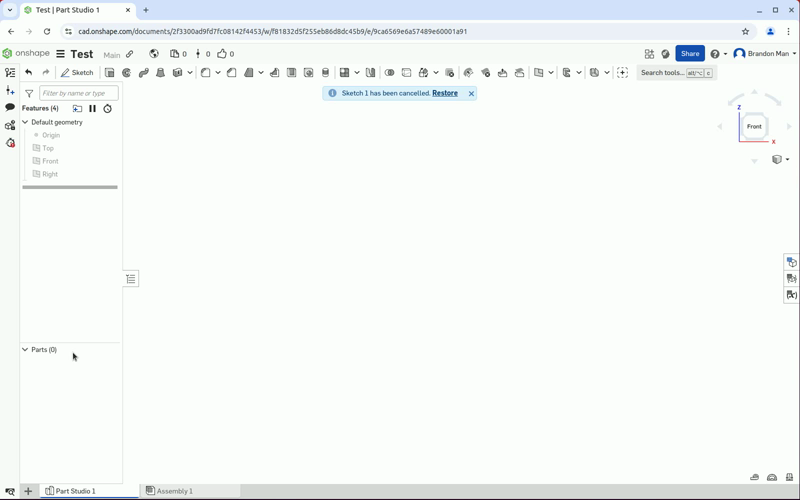
key_down(shift)
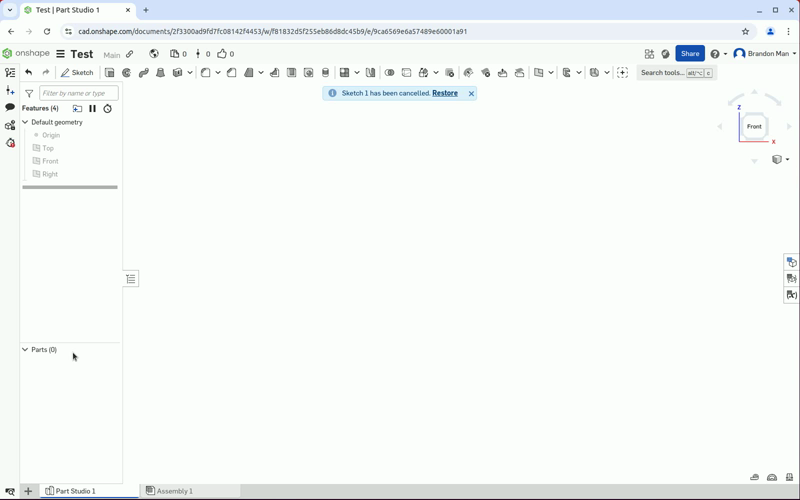
key(left)
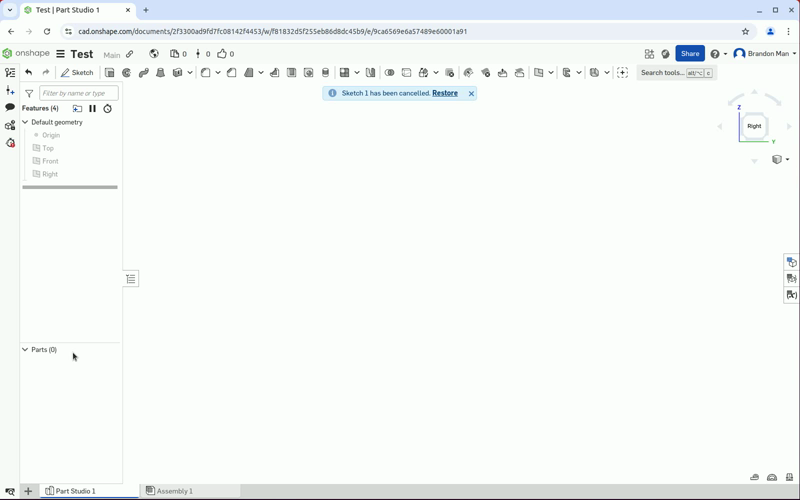
key_up(shift)
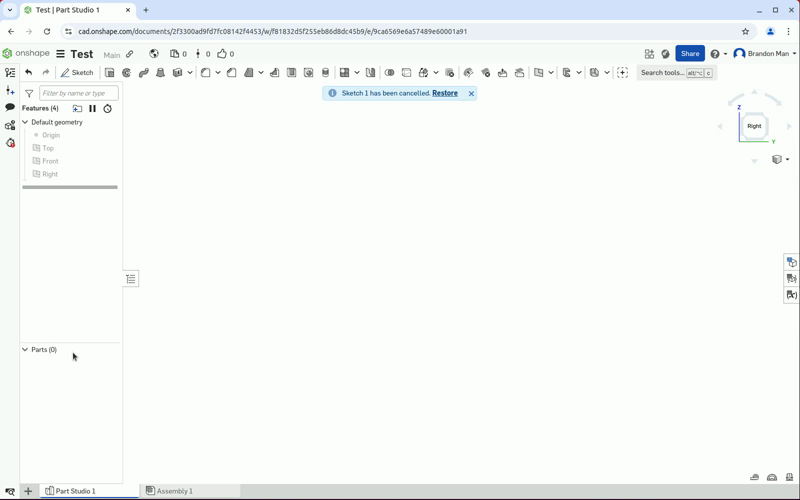
mouse_move(73, 352)
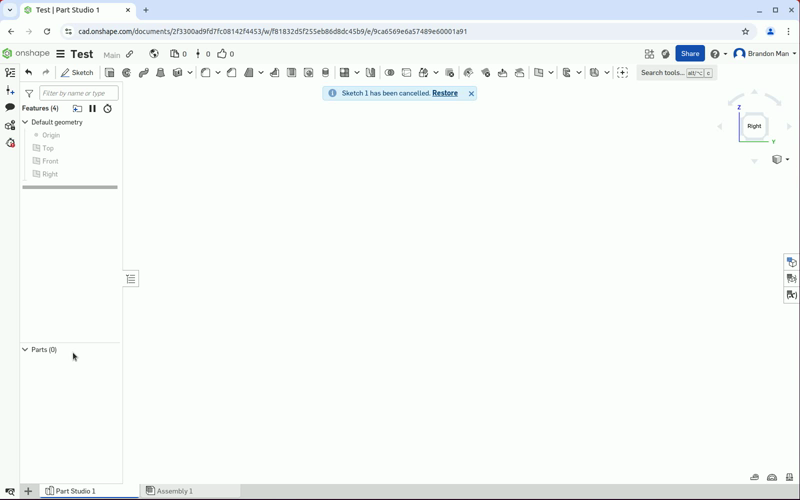
key(shift+y)
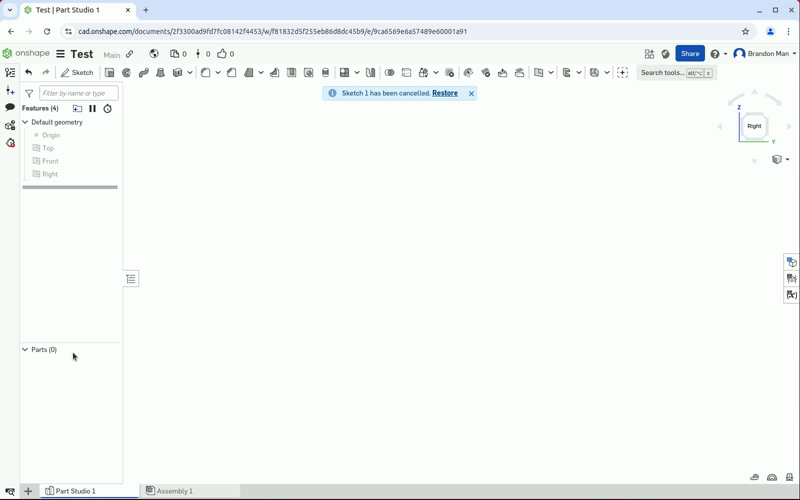
key(shift+s)
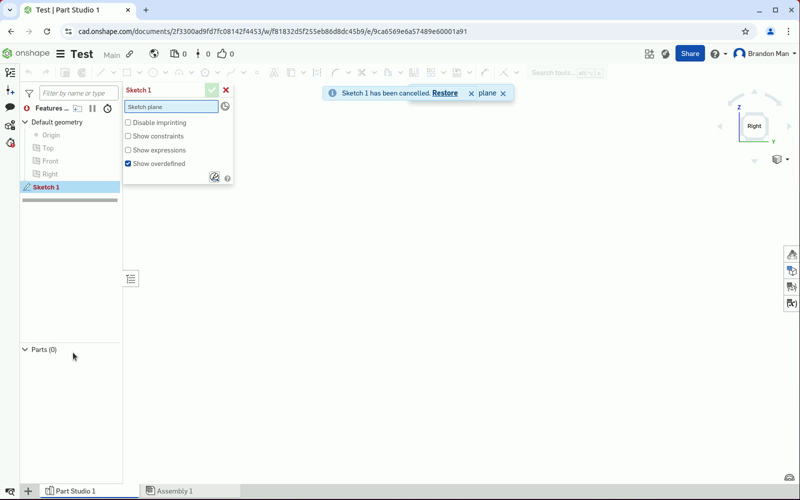
mouse_move(73, 176)
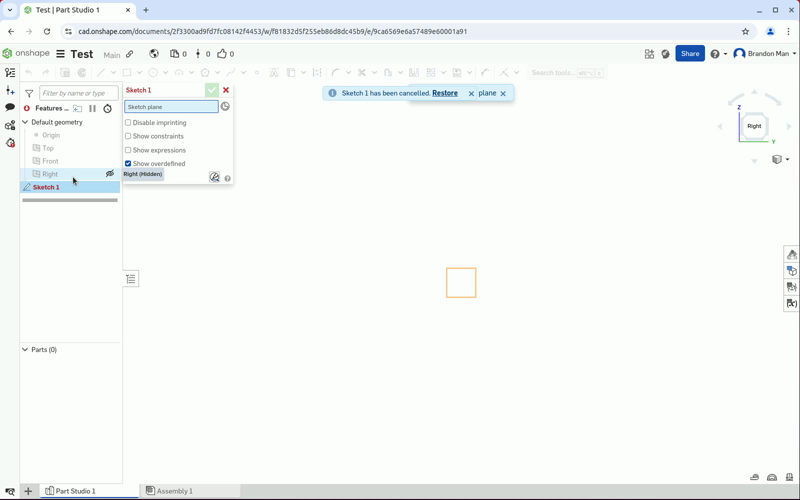
click(73, 176)
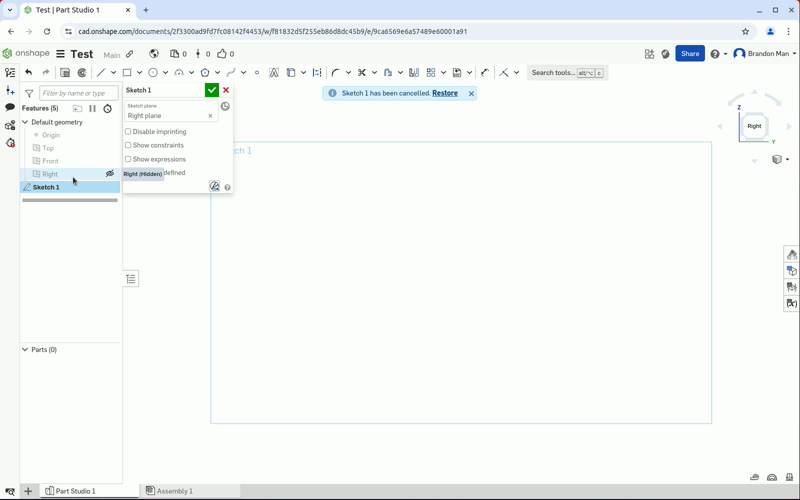
mouse_move(73, 352)
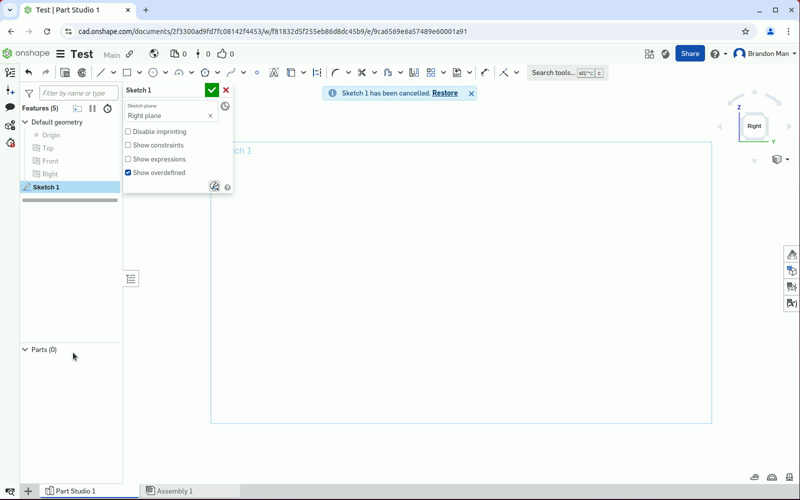
key(y)
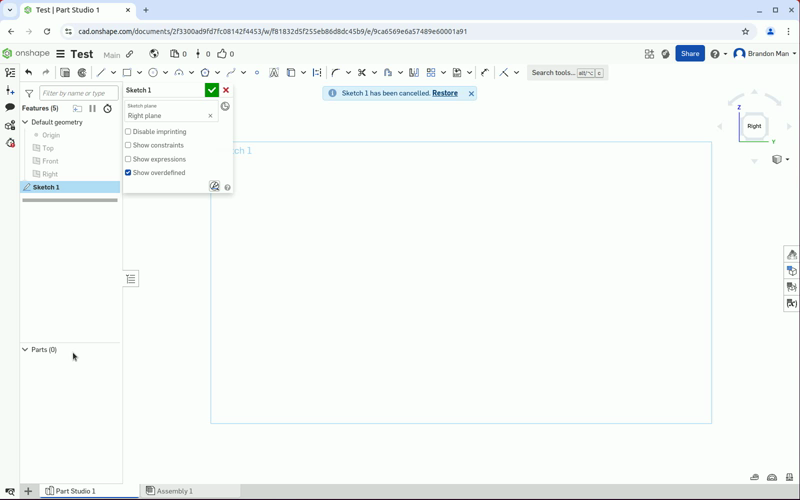
key(c)
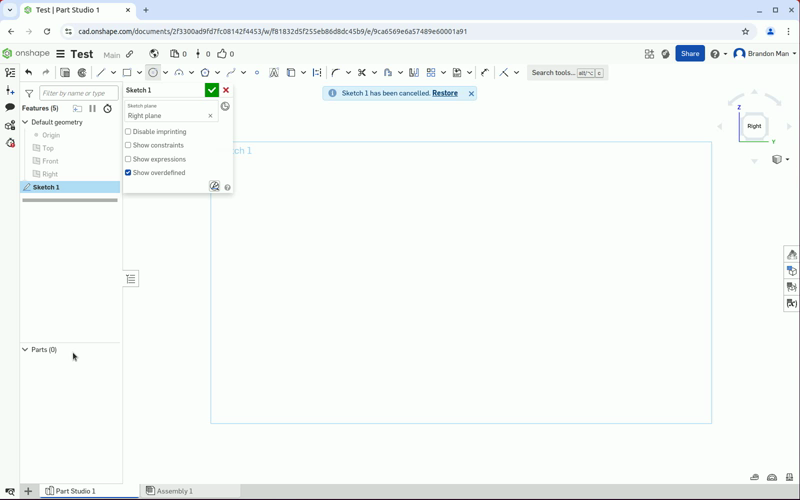
key_down(shift)
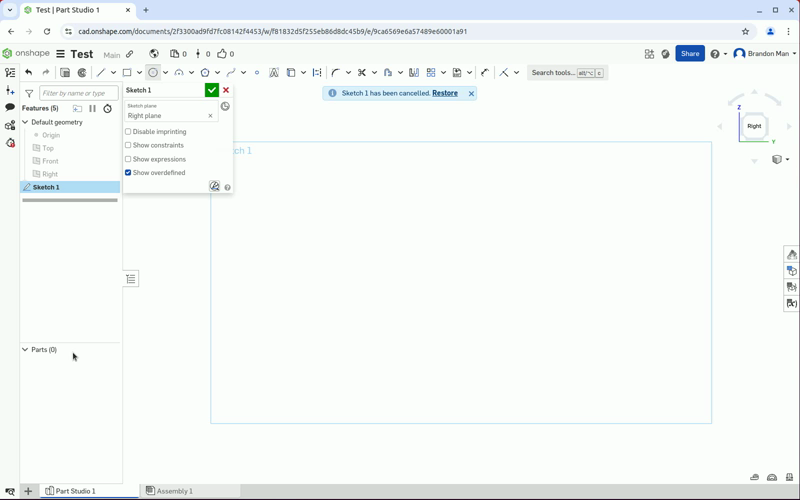
mouse_move(461, 282)
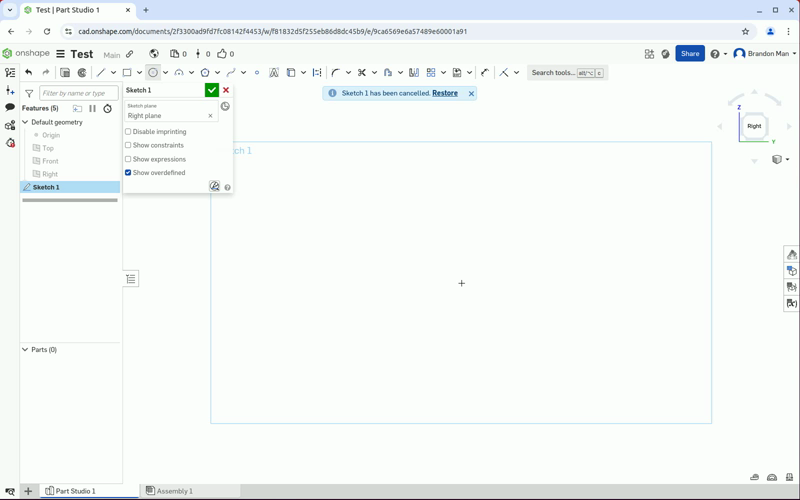
click(461, 282)
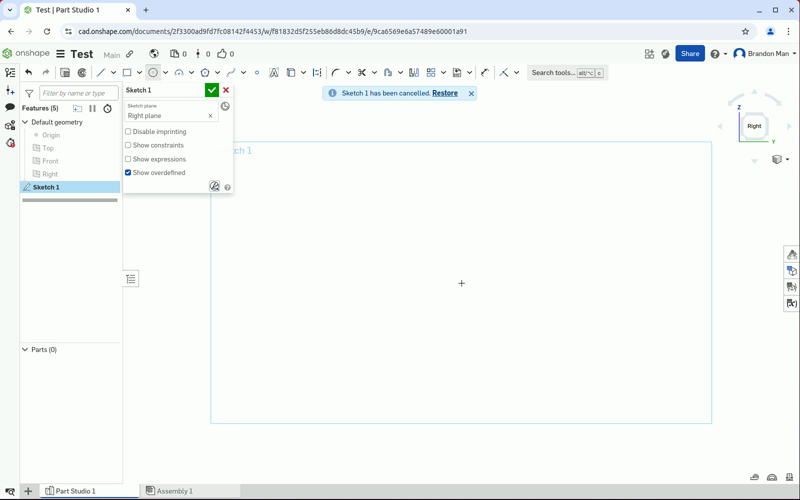
key_up(shift)
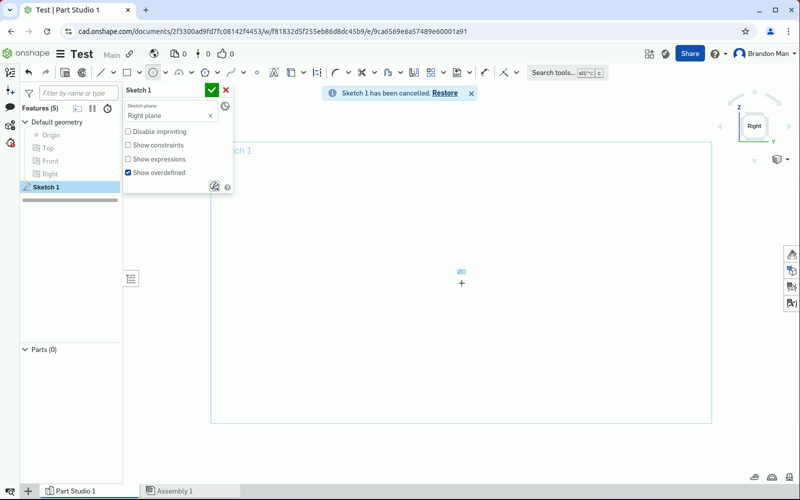
mouse_move(465, 282)
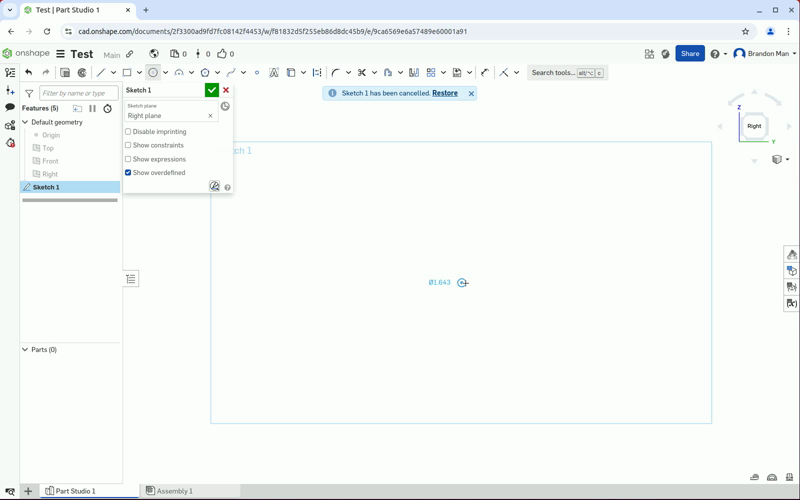
click(465, 282)
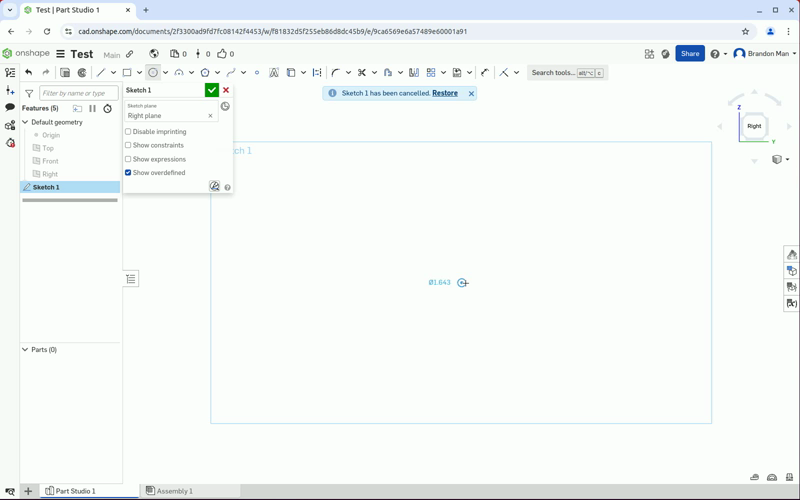
key(esc)
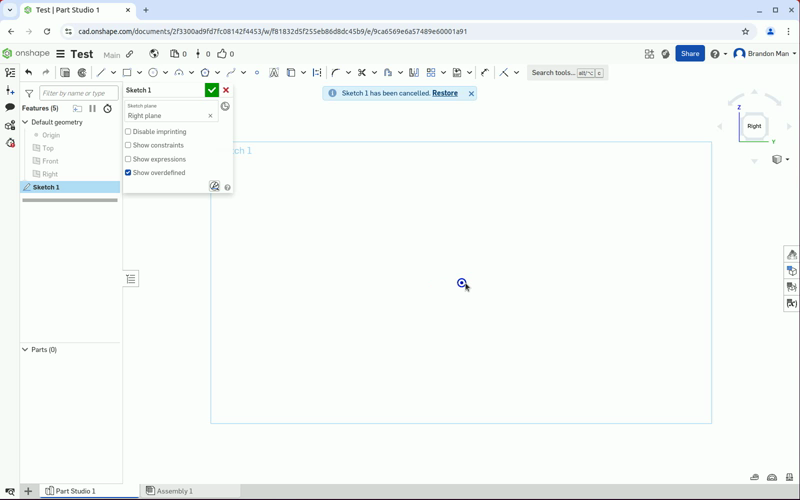
mouse_move(460, 283)
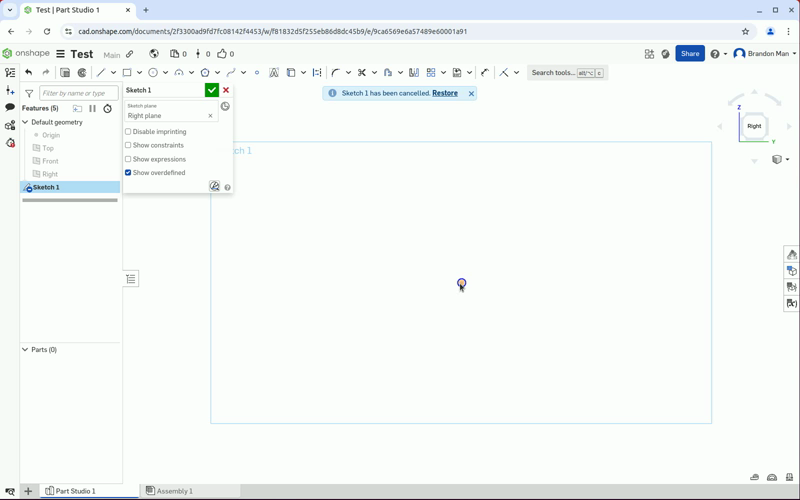
scroll(6)
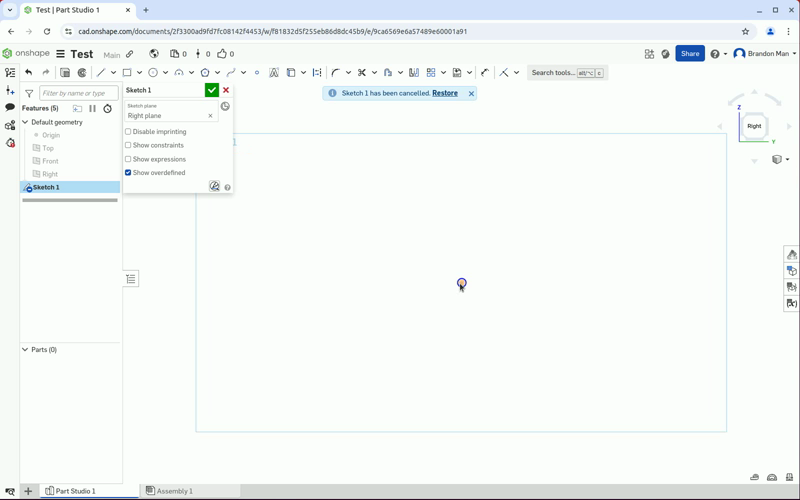
scroll(6)
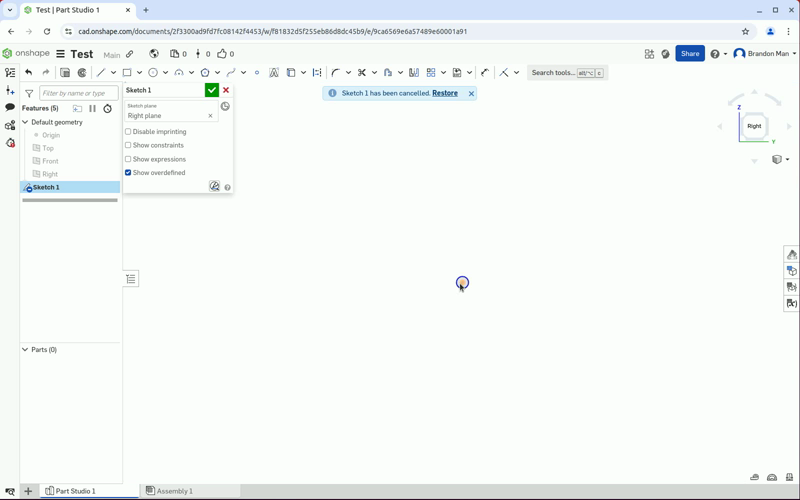
scroll(6)
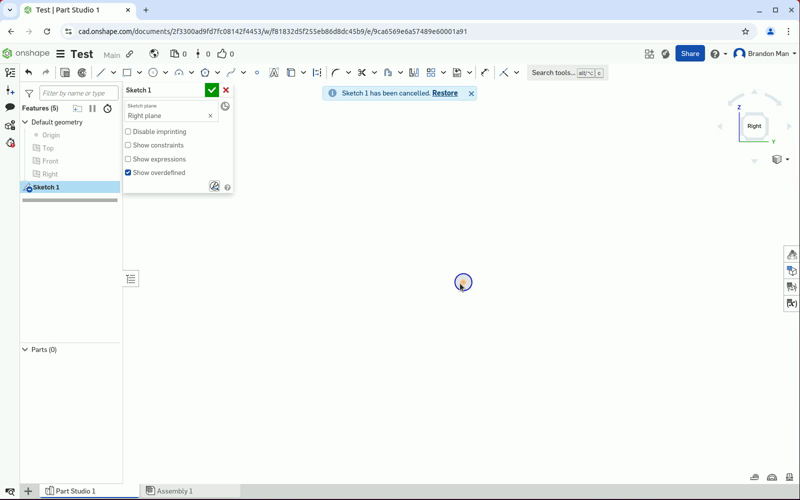
scroll(6)
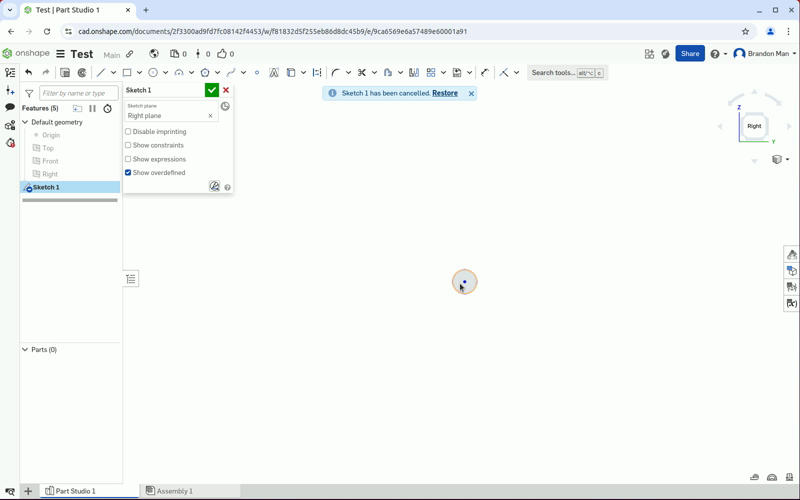
scroll(6)
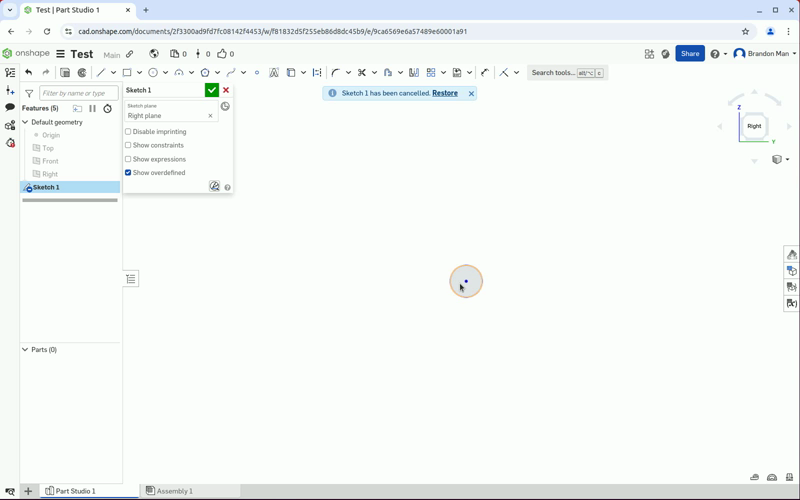
scroll(6)
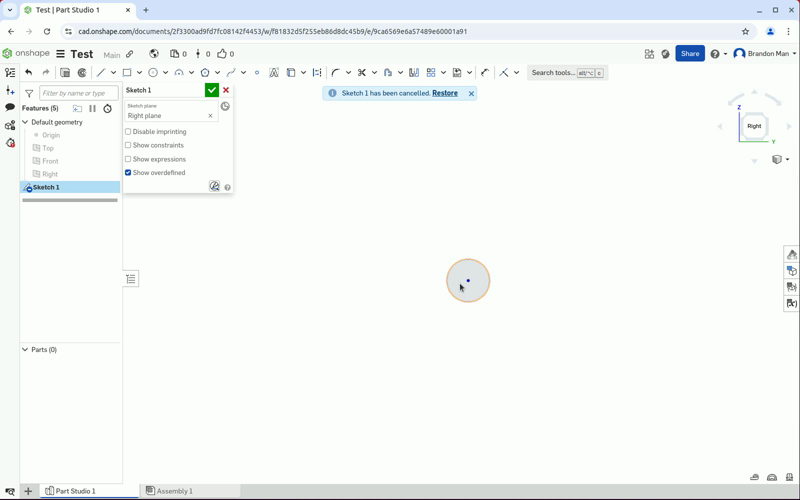
scroll(6)
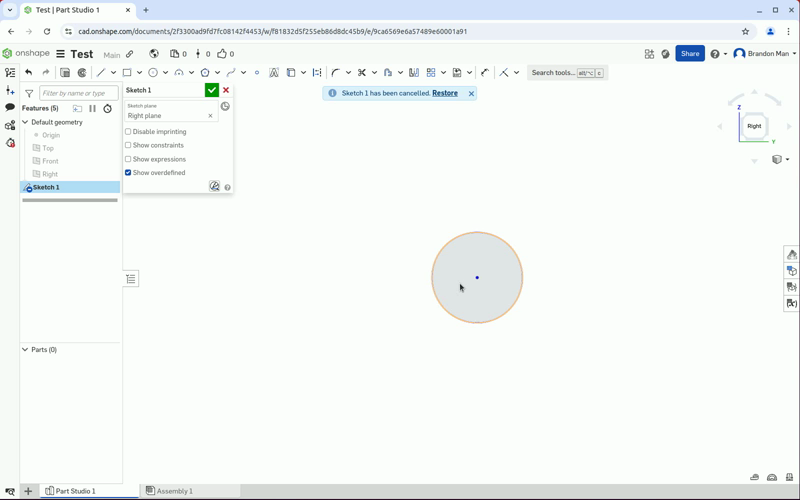
click(460, 283)
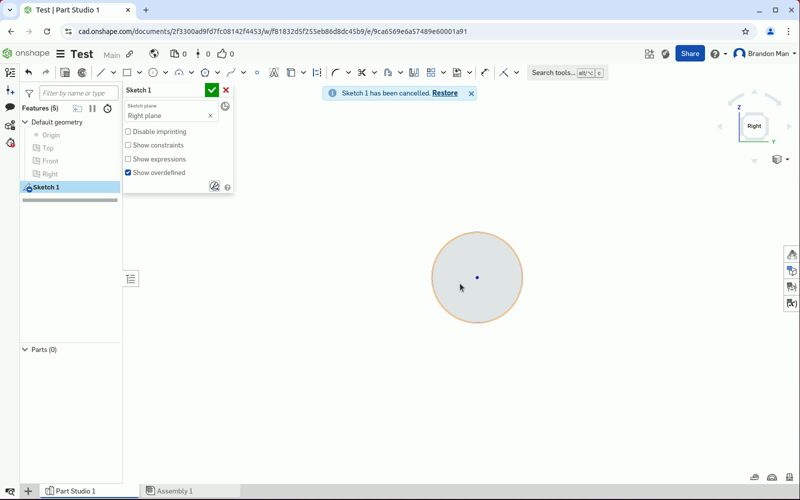
scroll(-6)
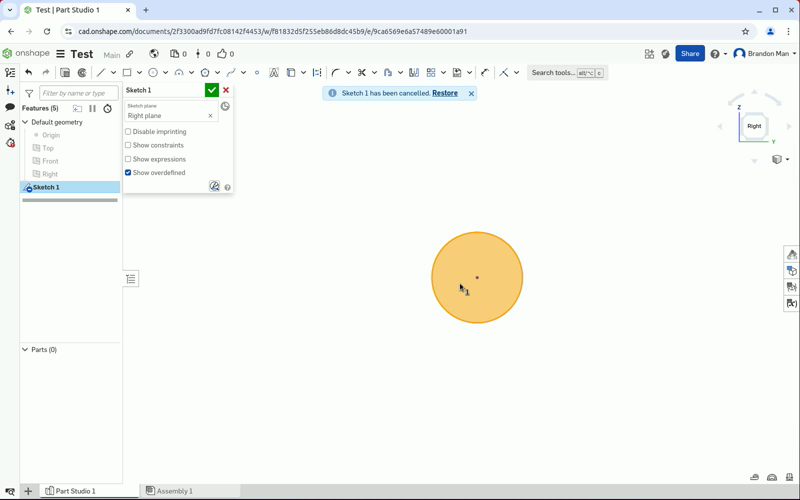
scroll(-6)
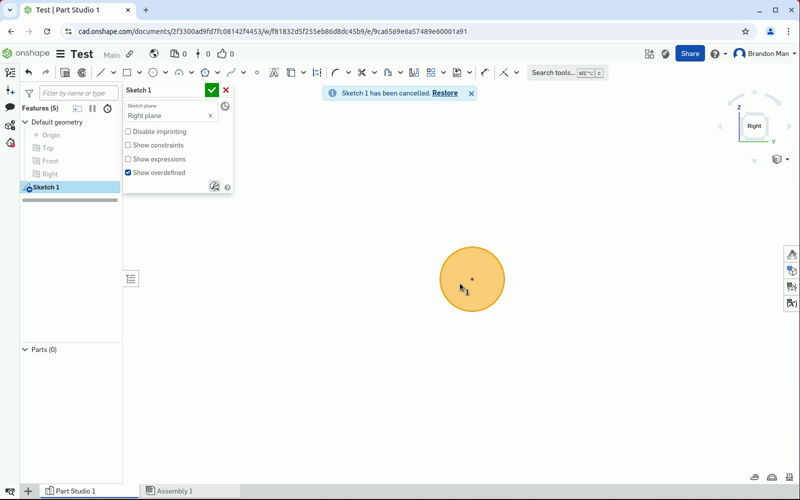
scroll(-6)
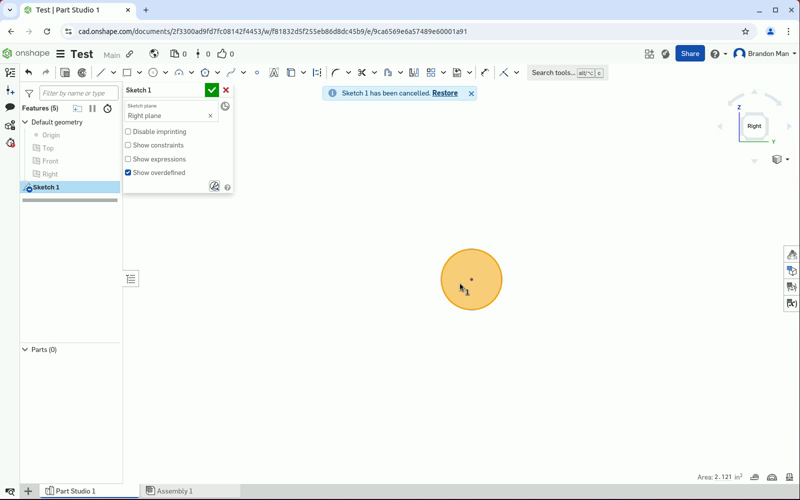
scroll(-6)
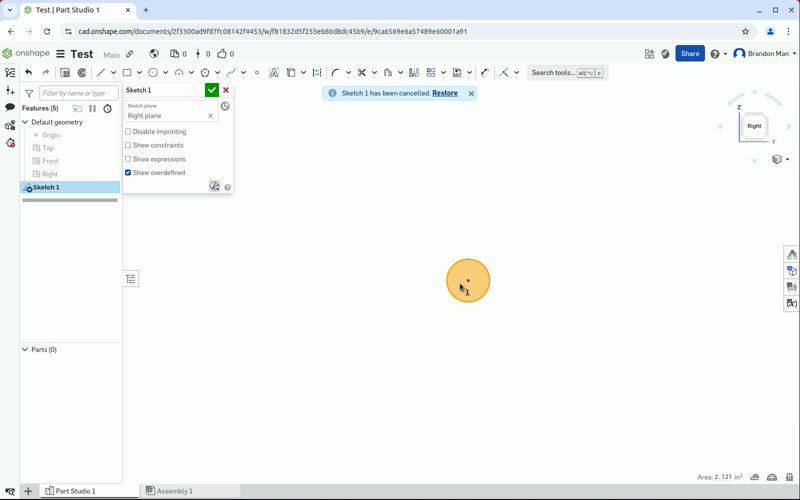
scroll(-6)
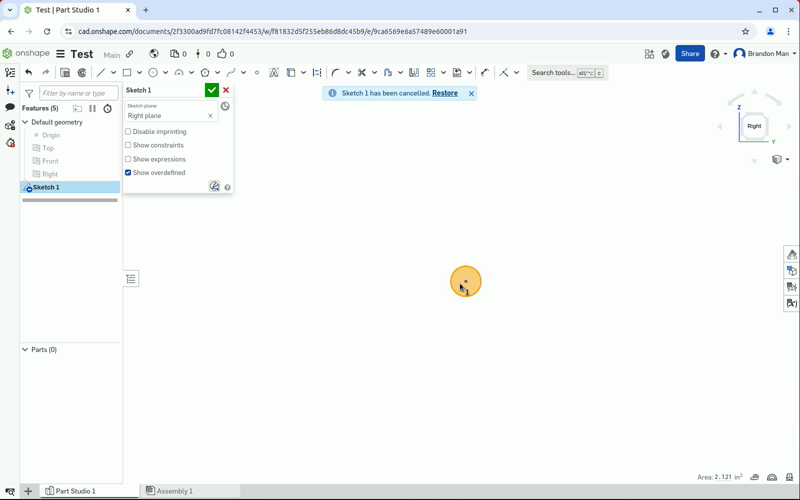
scroll(-6)
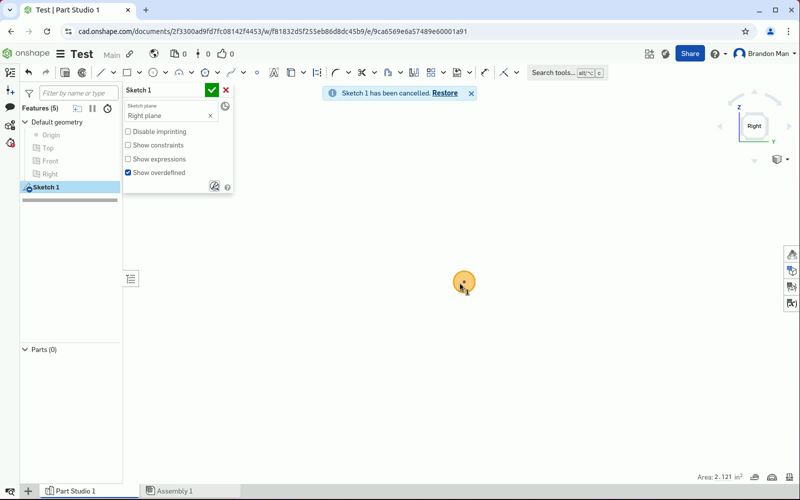
scroll(-6)
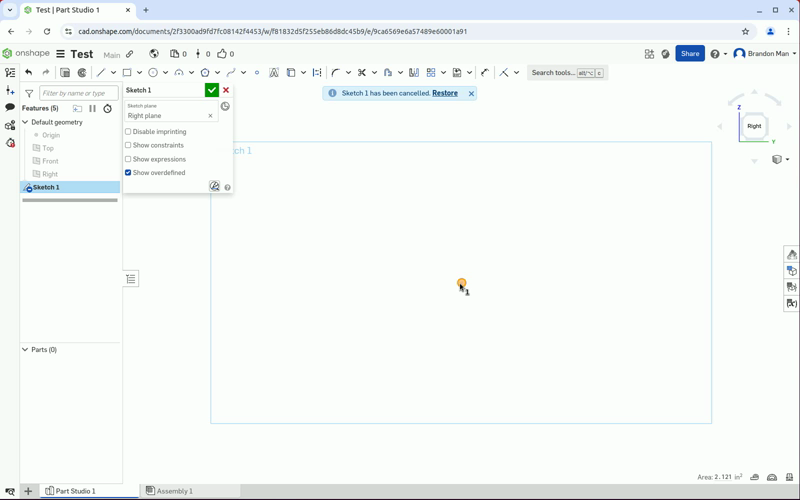
mouse_move(73, 352)
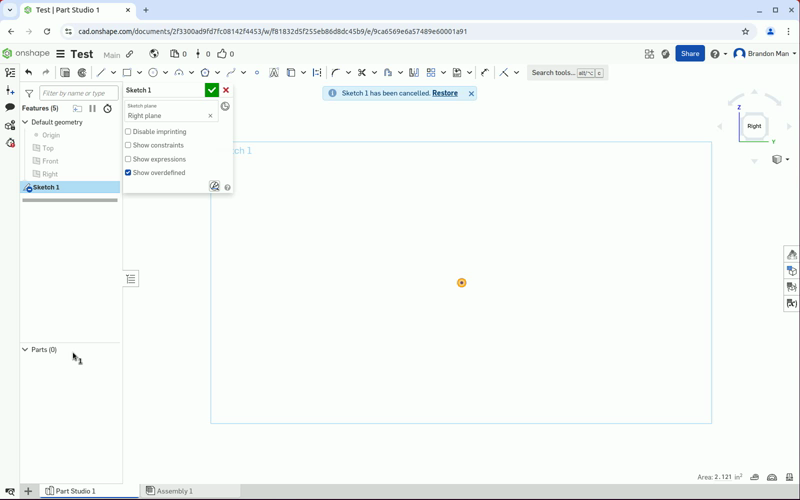
key(shift+y)
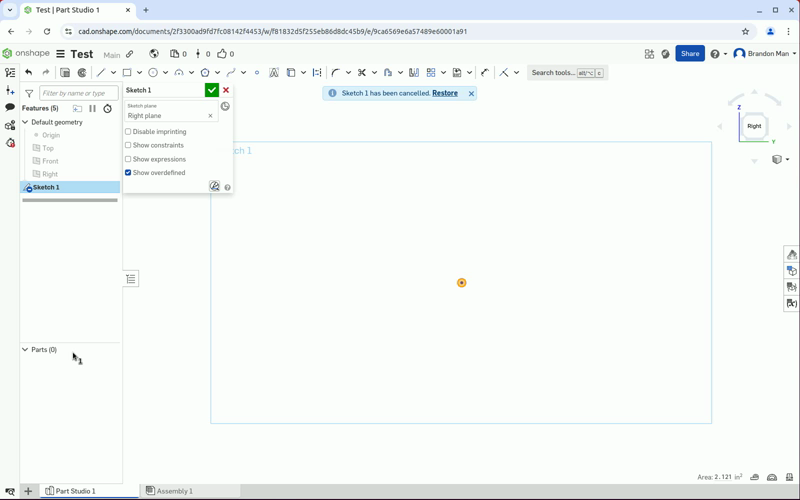
key(shift+e)
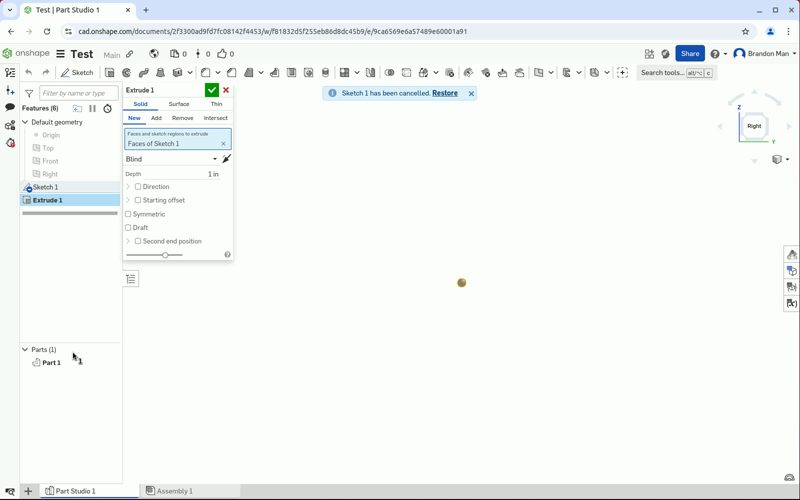
mouse_move(143, 106)
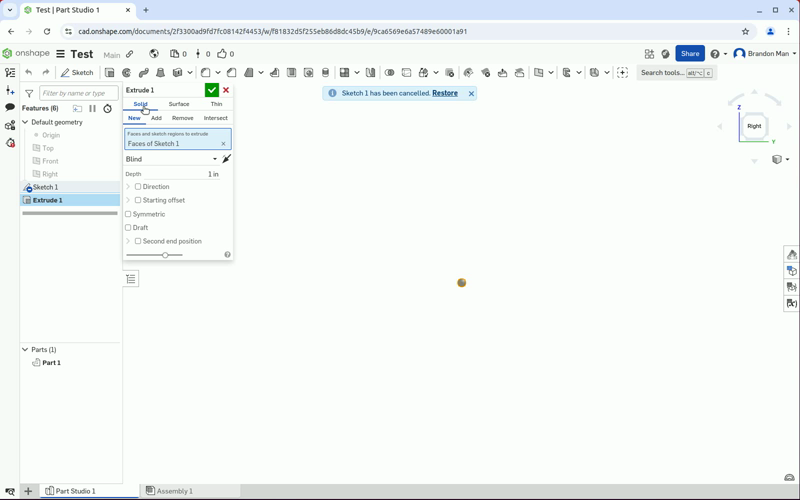
click(143, 106)
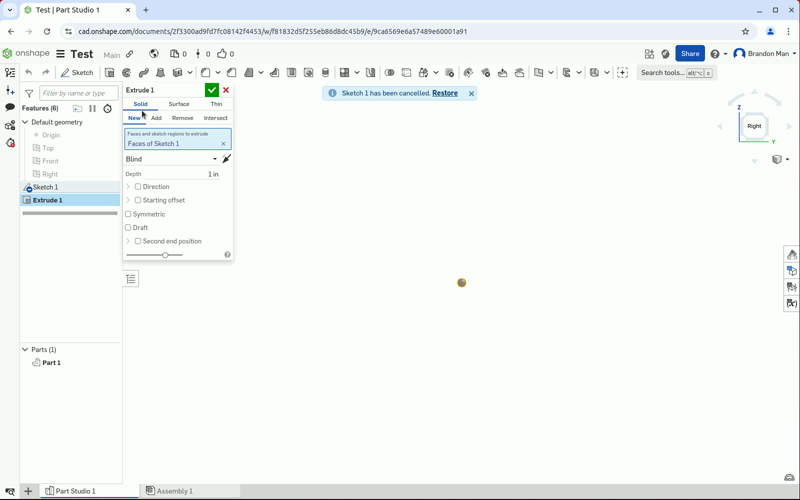
mouse_move(137, 120)
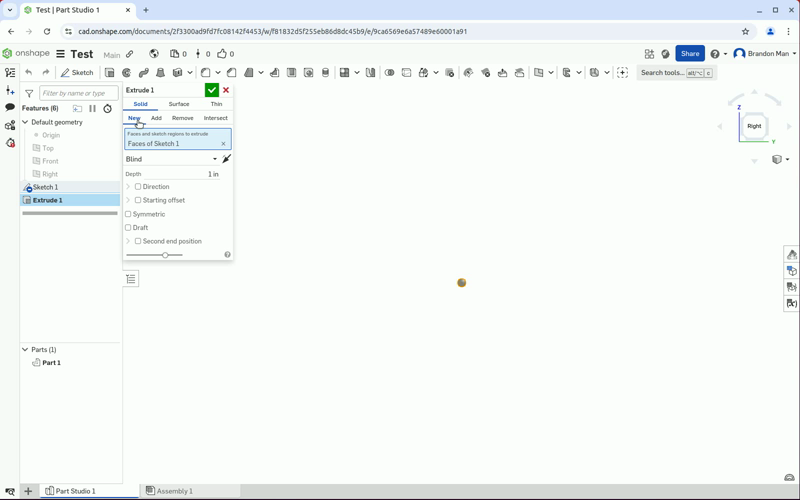
click(137, 120)
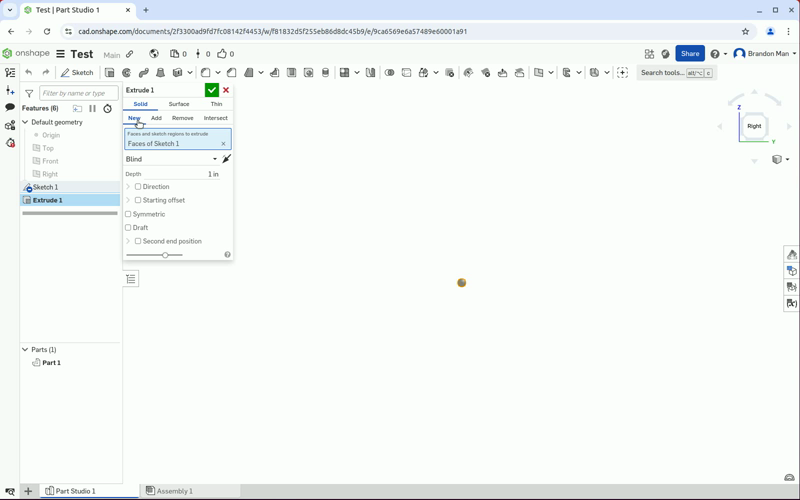
key(tab, 4)
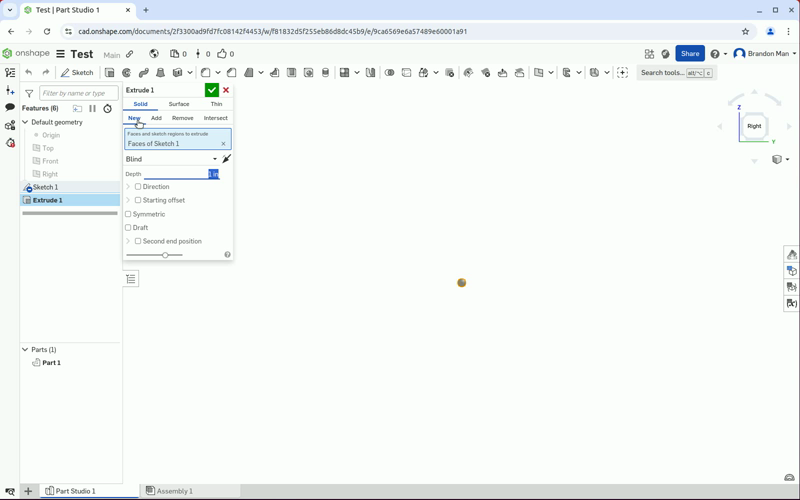
text(23.108)
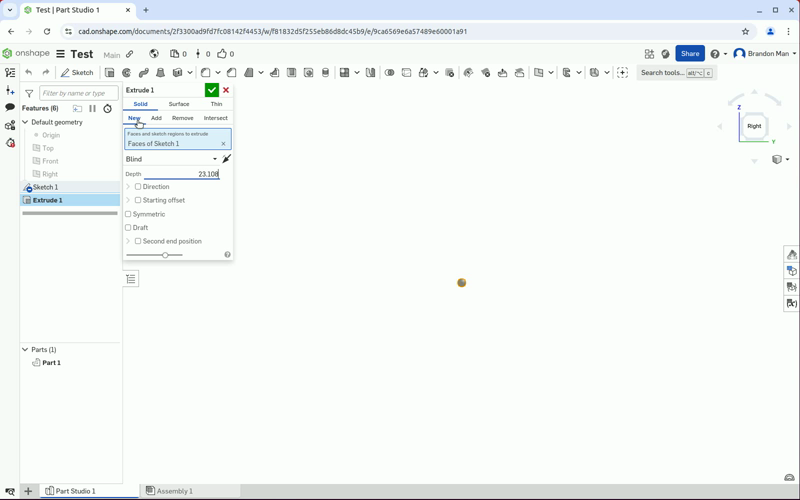
key(enter)
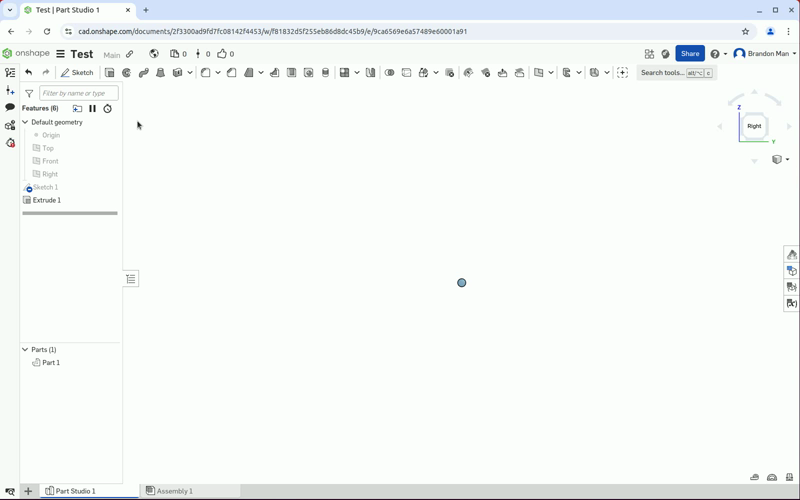
key(shift+h)
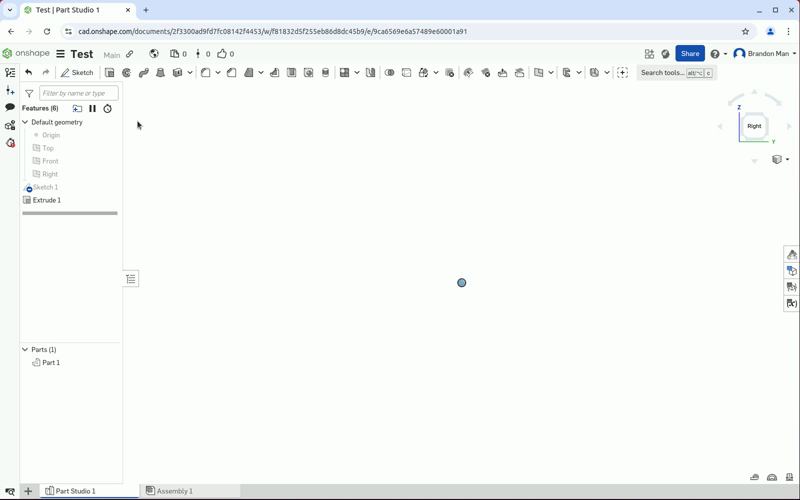
key(shift+h)
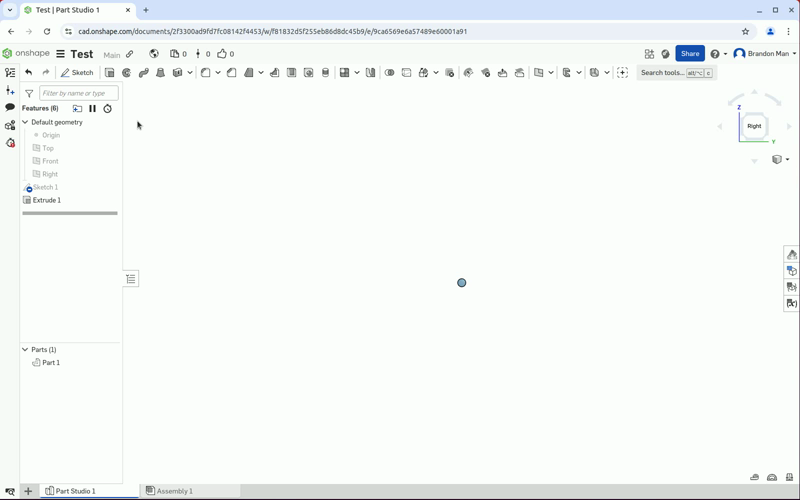
mouse_move(73, 189)
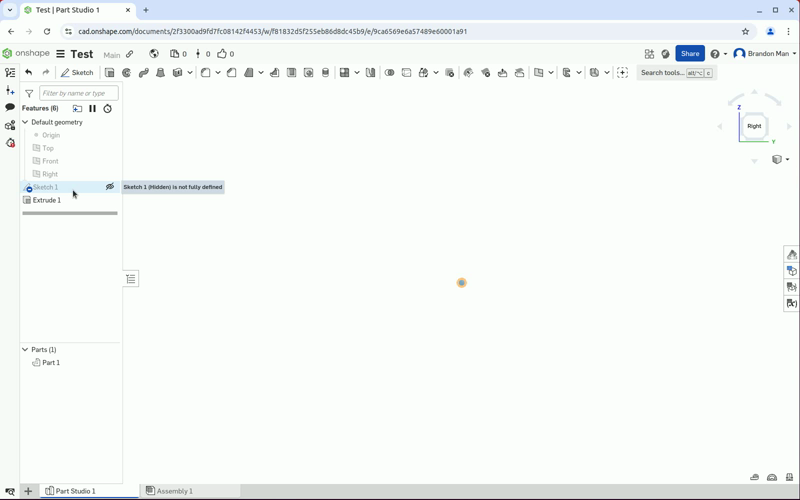
click(73, 189)
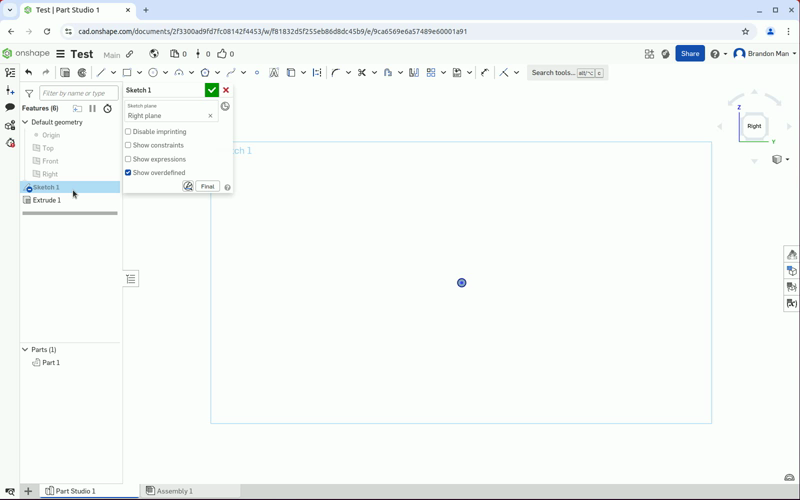
mouse_move(229, 92)
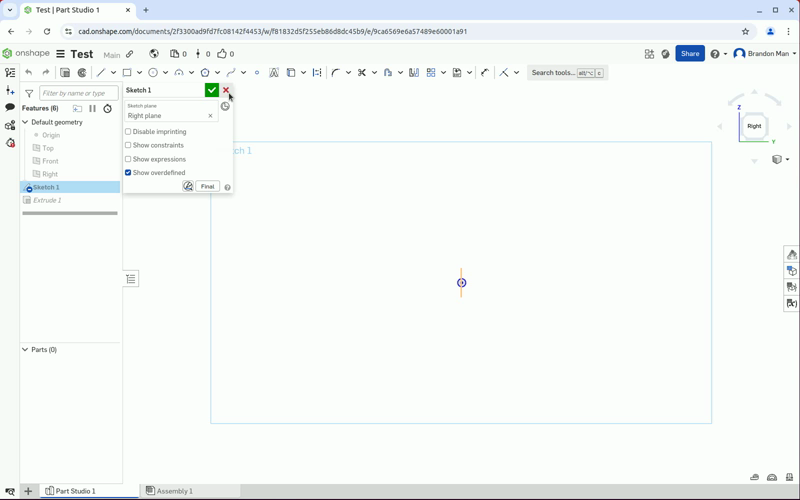
click(229, 92)
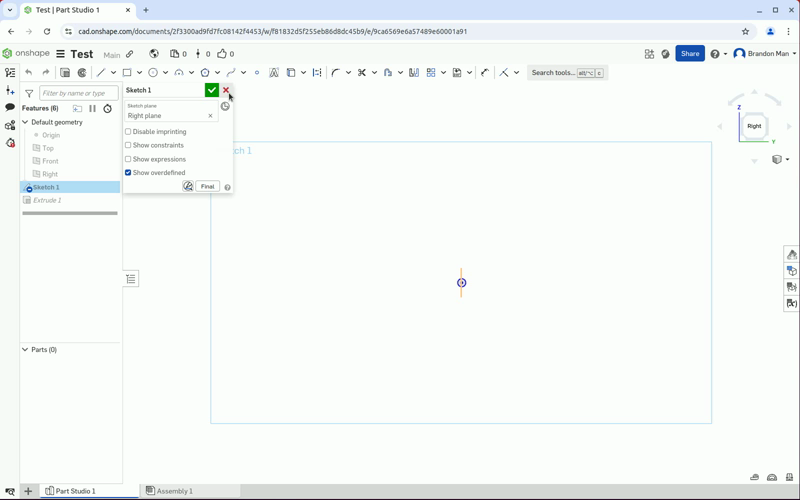
key(shift+s)
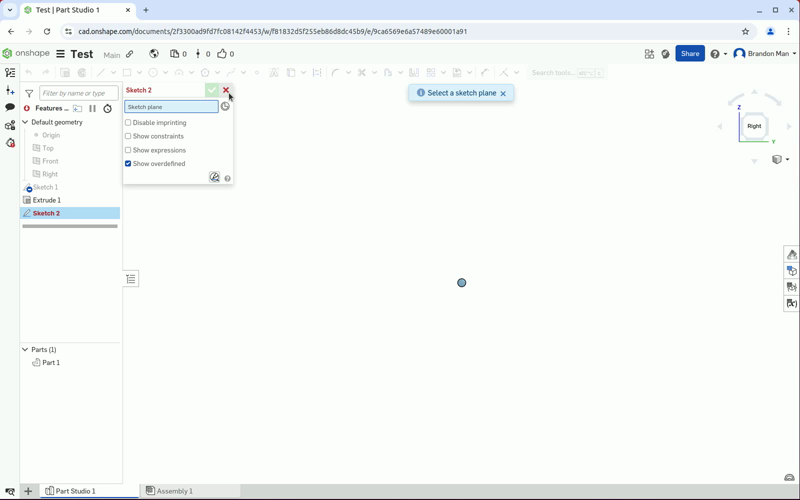
mouse_move(73, 176)
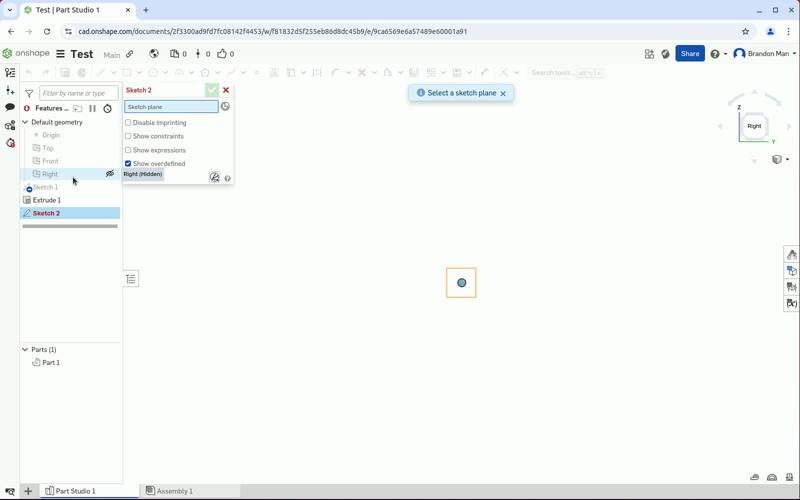
click(73, 176)
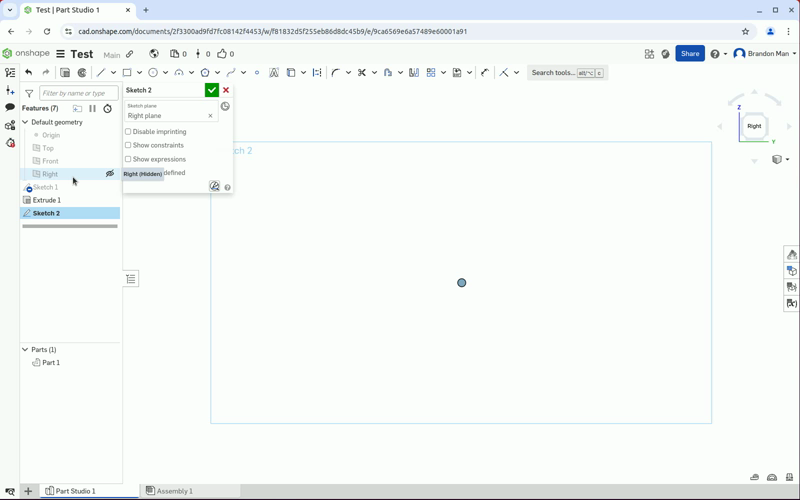
mouse_move(73, 352)
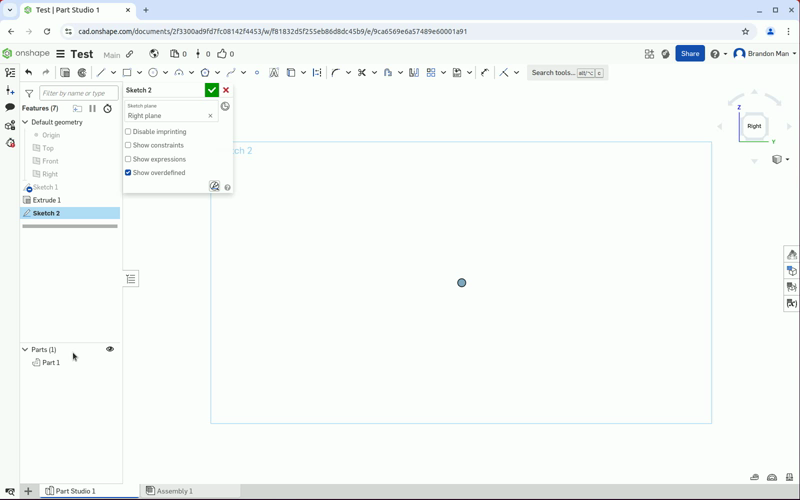
key(y)
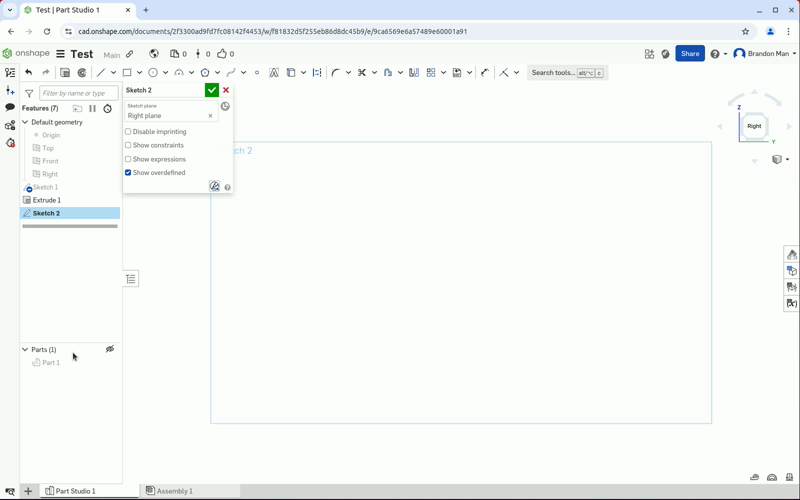
key(c)
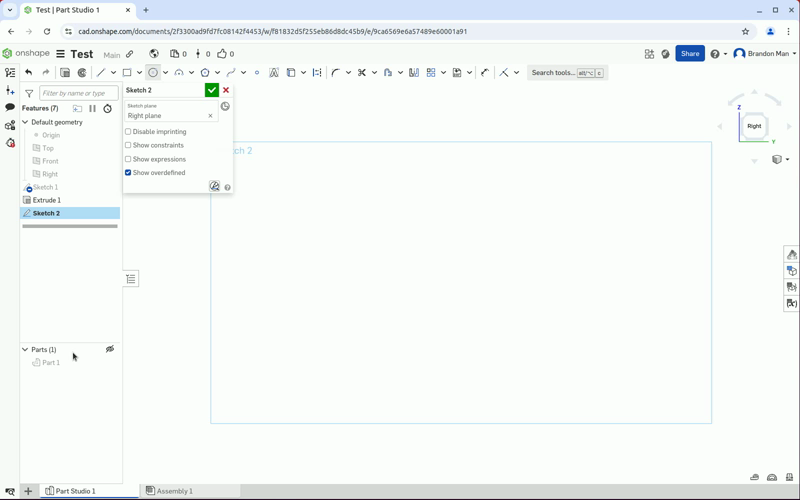
key_down(shift)
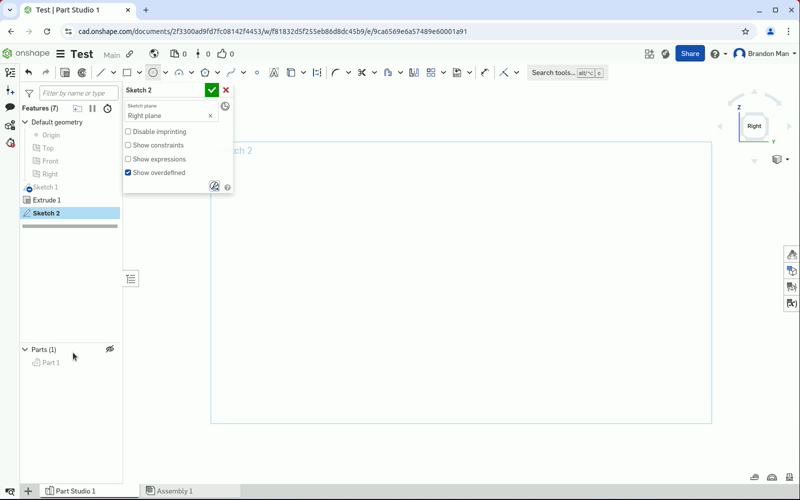
mouse_move(442, 282)
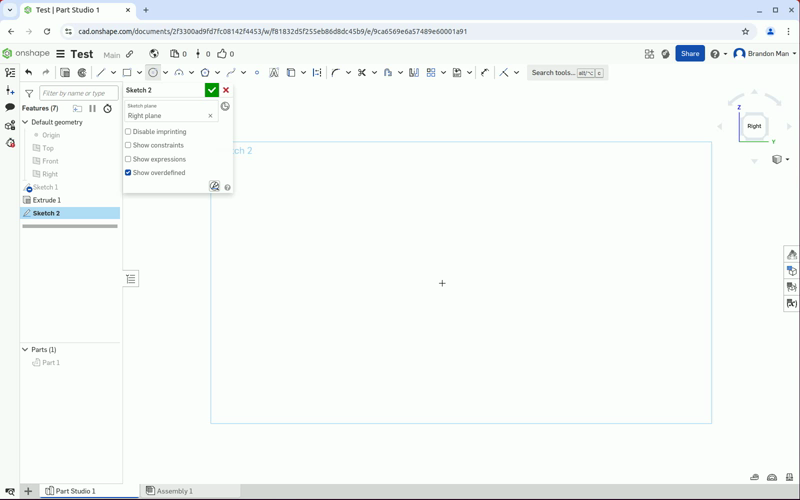
click(442, 282)
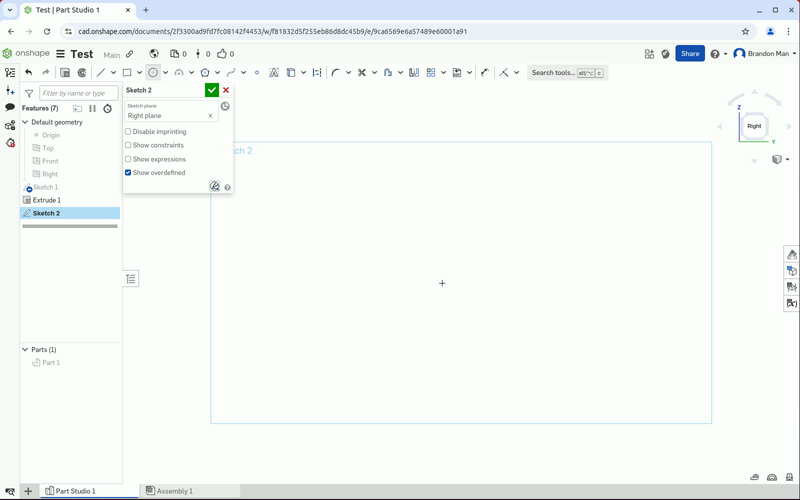
key_up(shift)
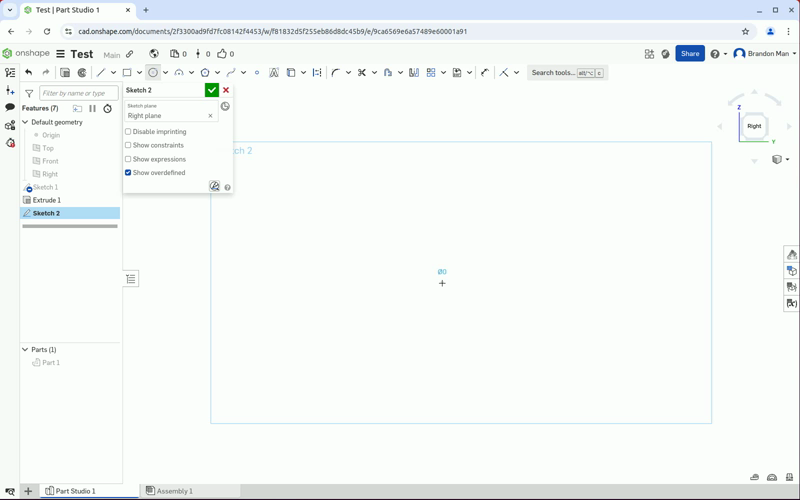
mouse_move(447, 282)
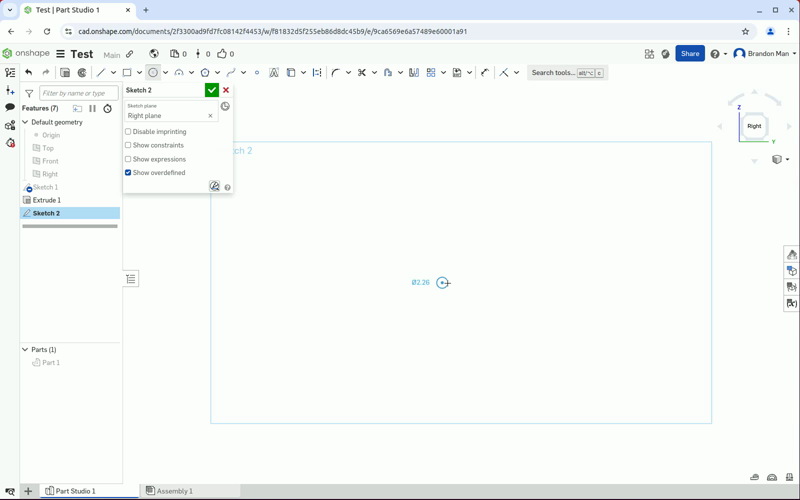
click(447, 282)
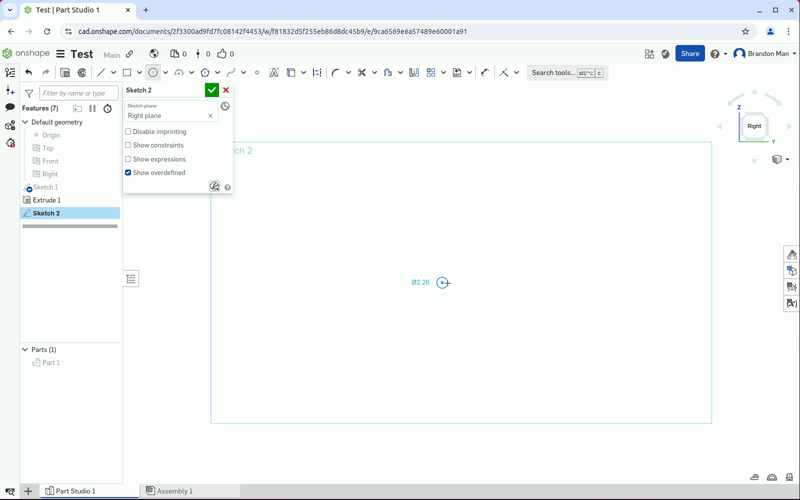
key(esc)
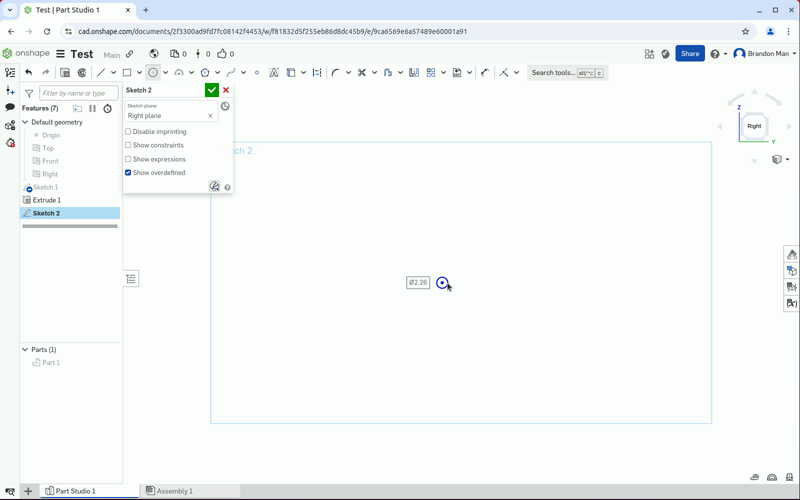
key(c)
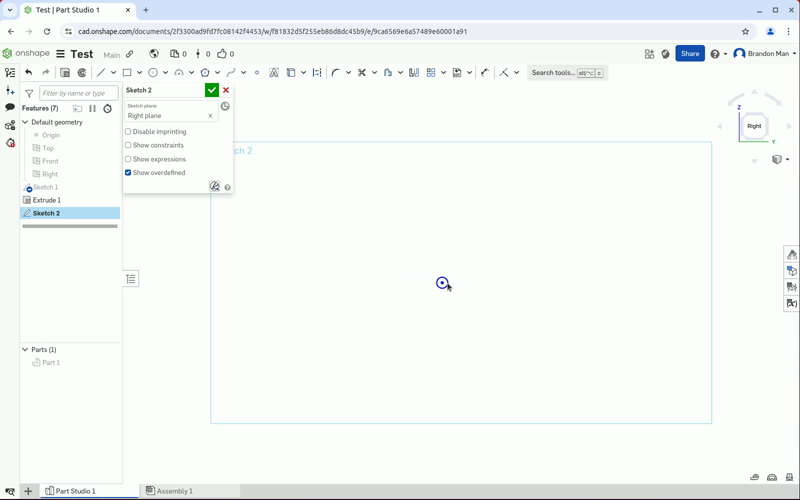
key_down(shift)
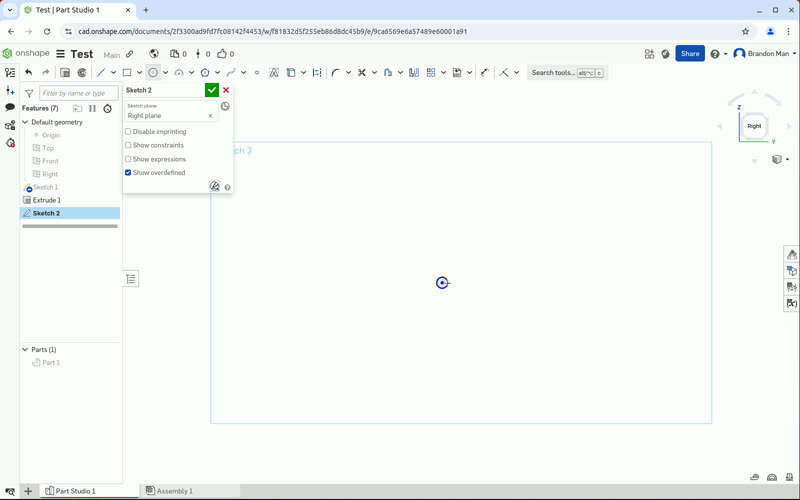
mouse_move(442, 282)
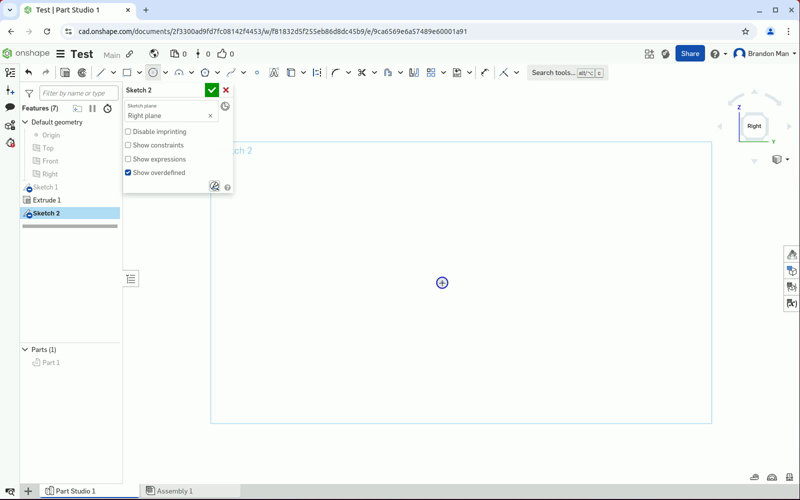
click(442, 282)
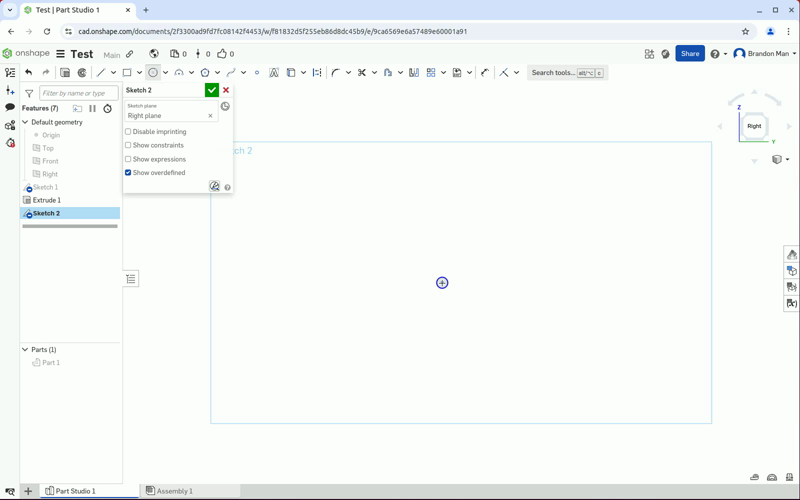
key_up(shift)
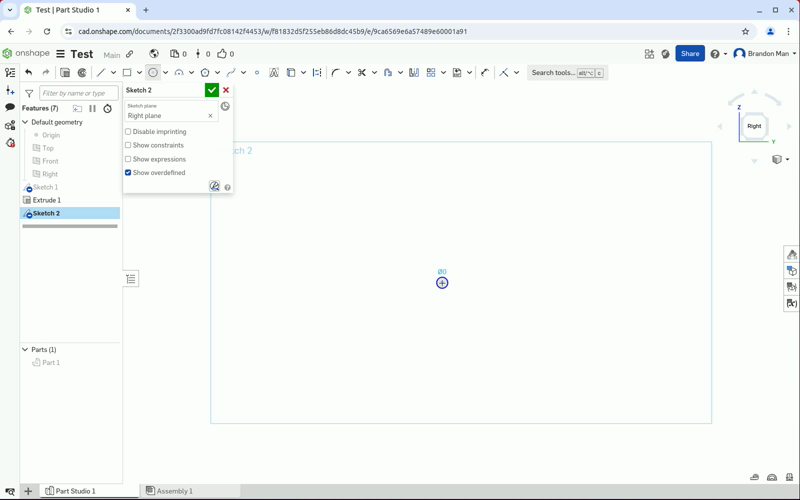
mouse_move(445, 282)
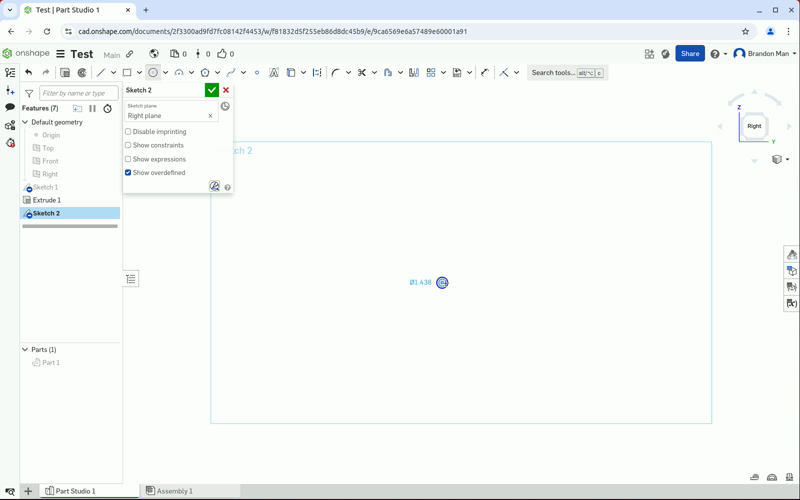
scroll(6)
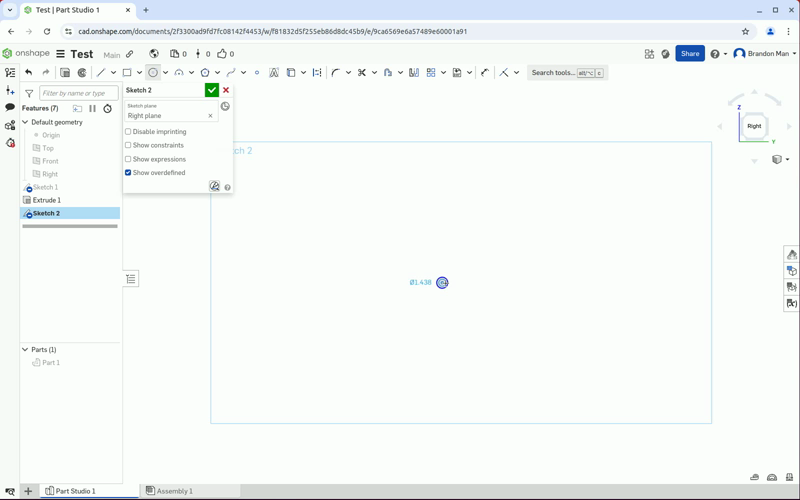
scroll(6)
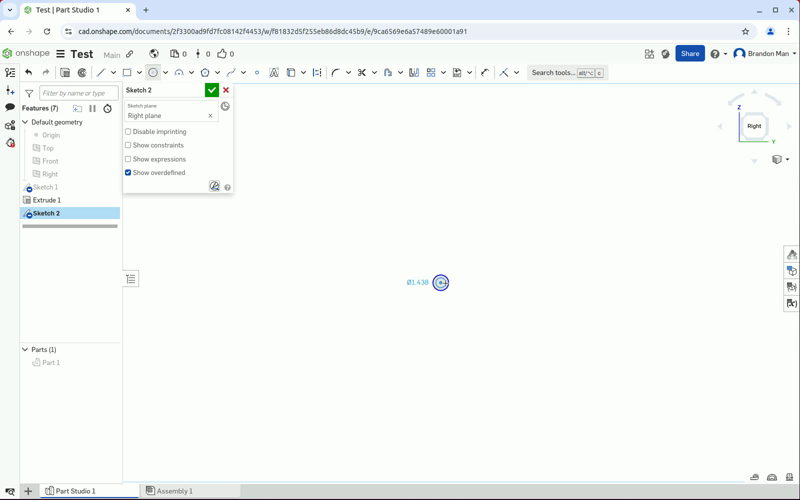
scroll(6)
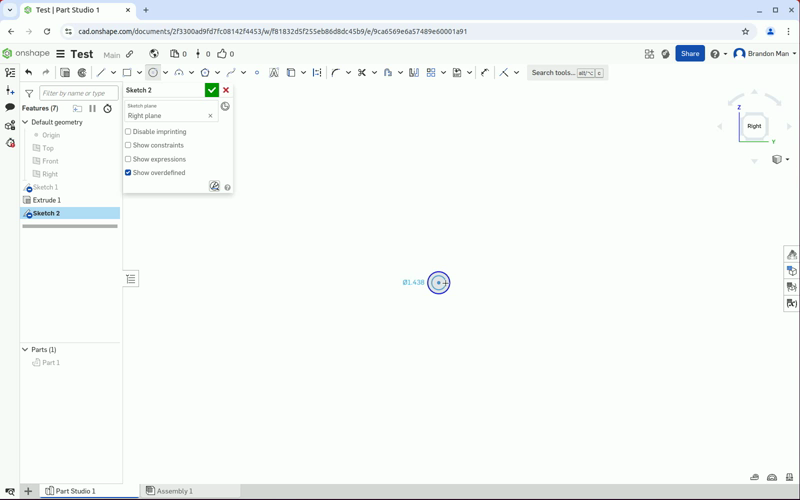
scroll(6)
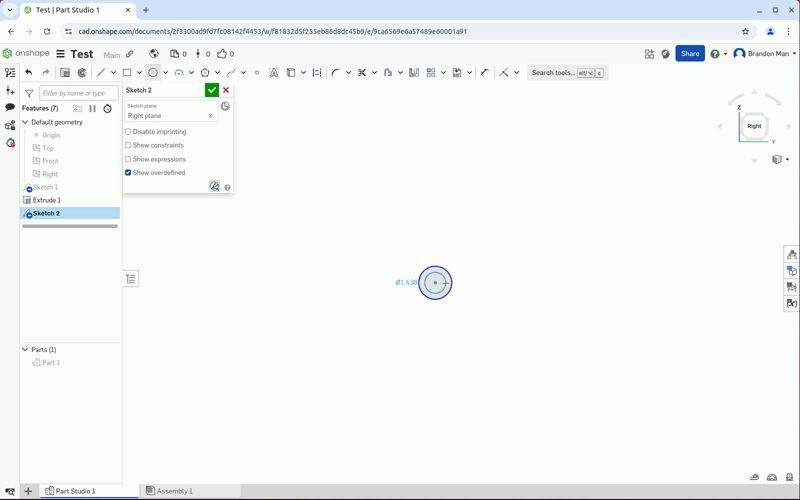
scroll(6)
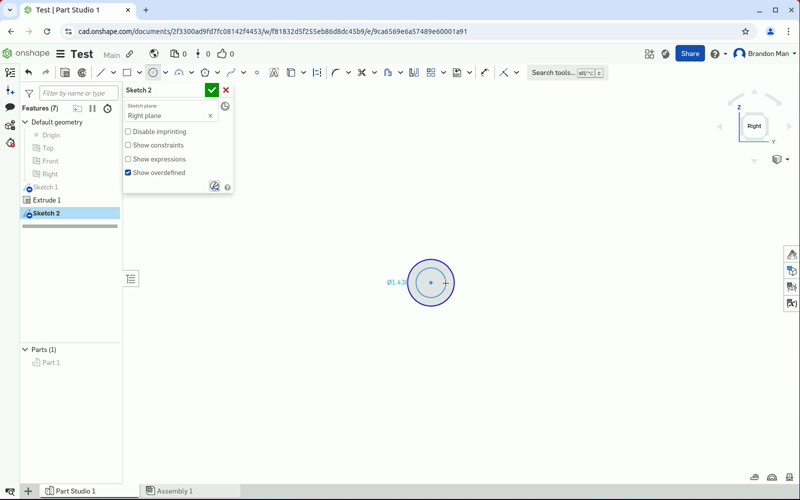
scroll(6)
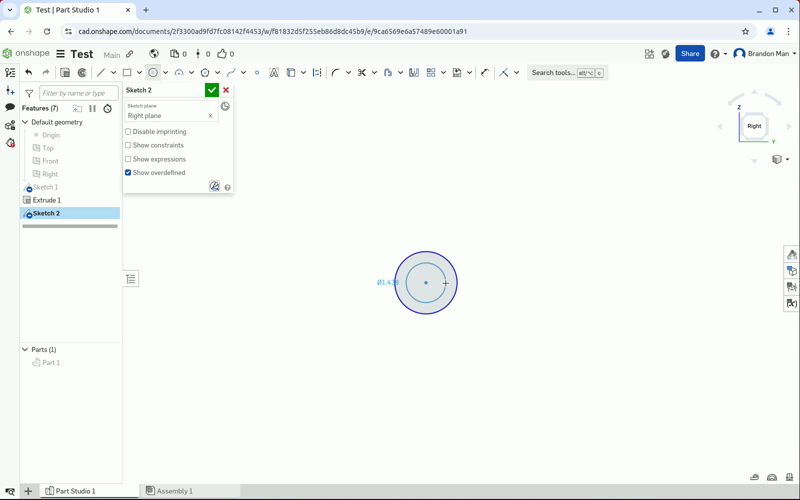
scroll(6)
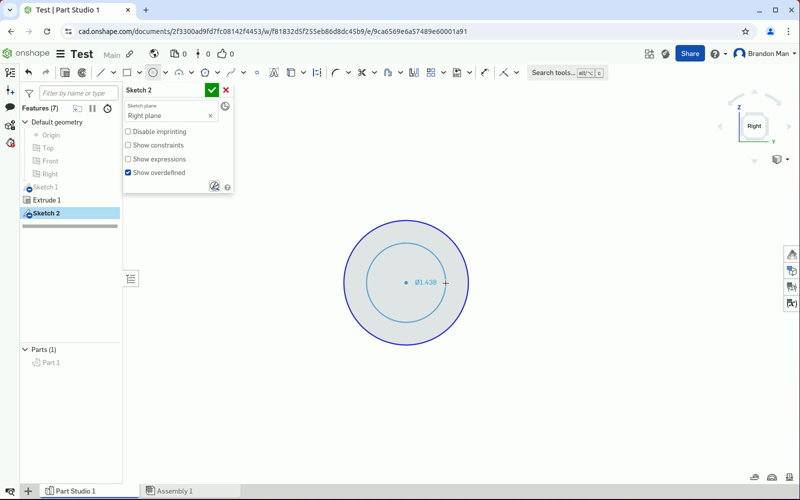
click(445, 282)
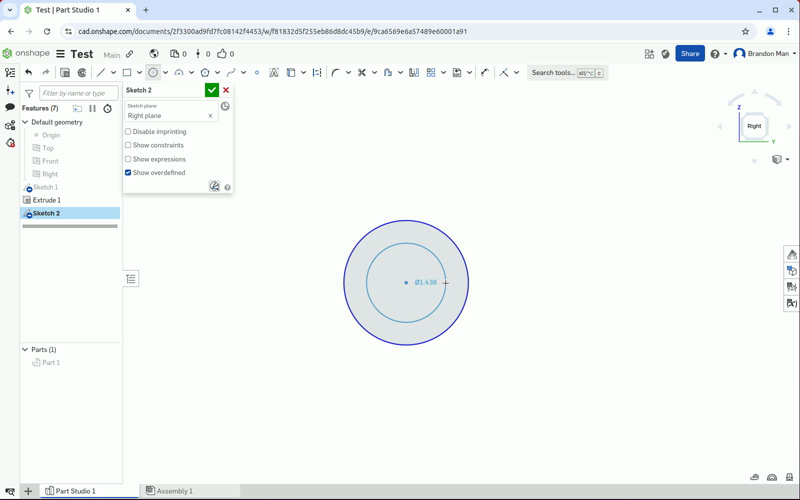
scroll(-6)
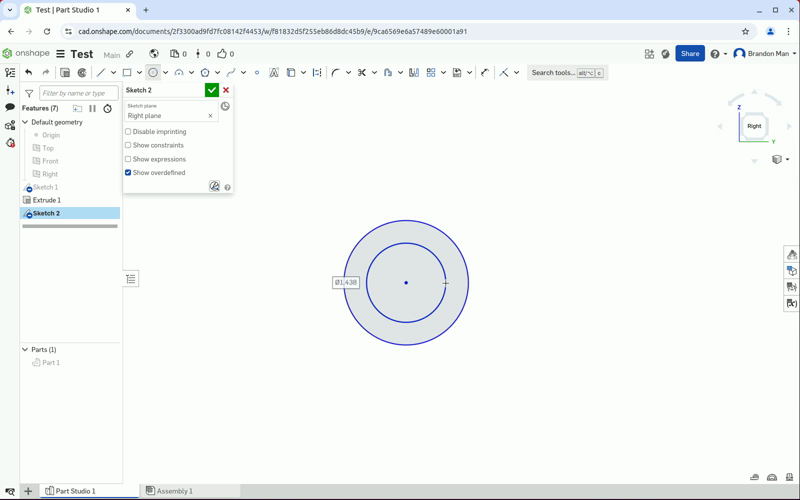
scroll(-6)
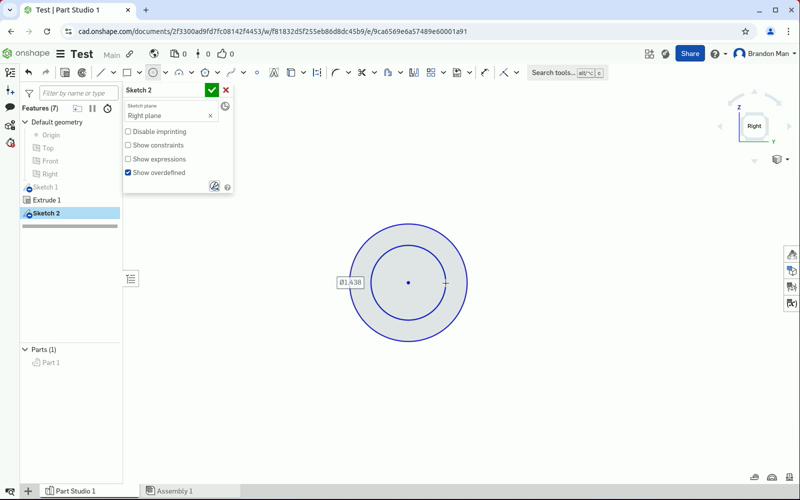
scroll(-6)
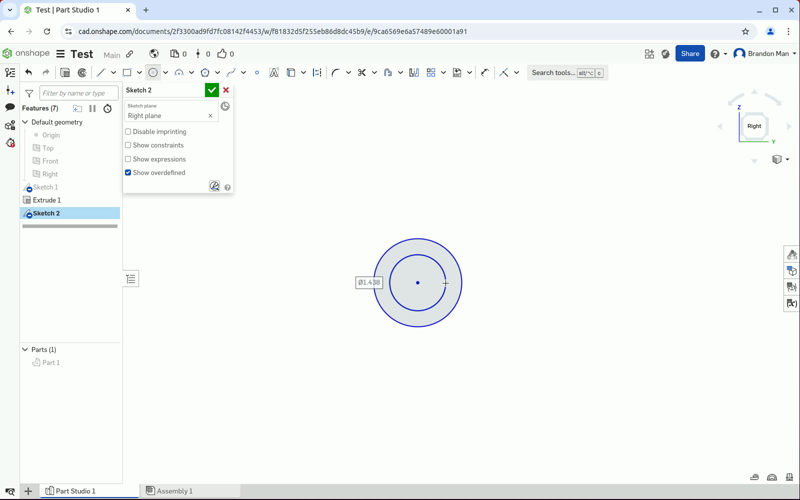
scroll(-6)
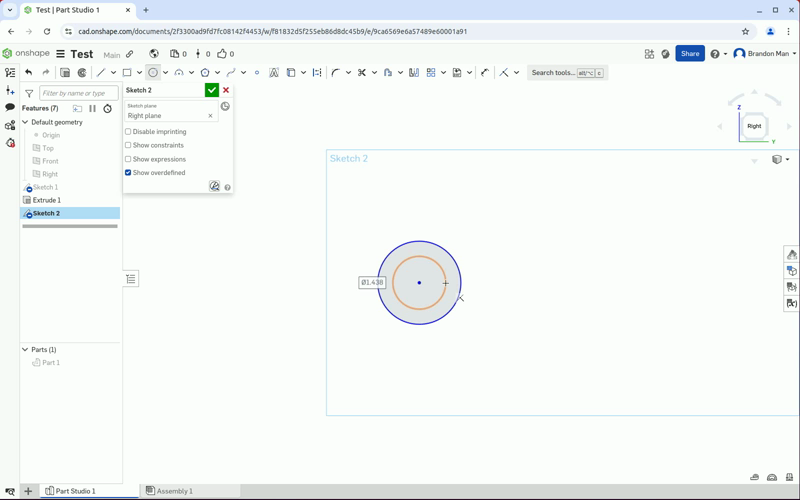
scroll(-6)
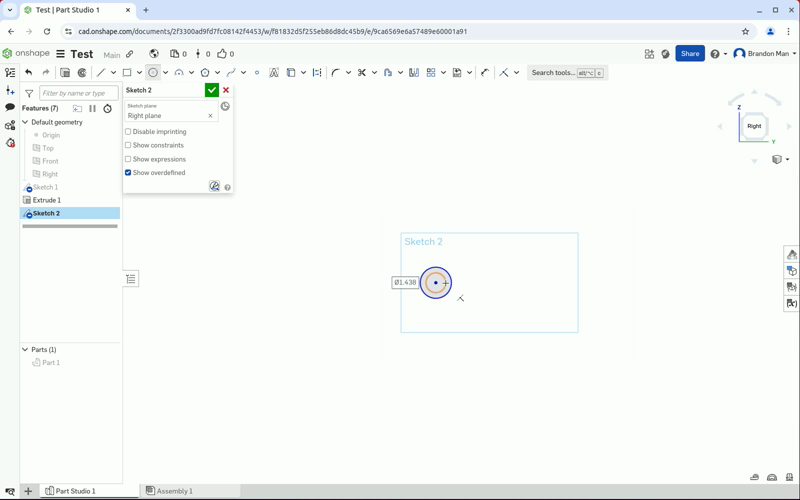
scroll(-6)
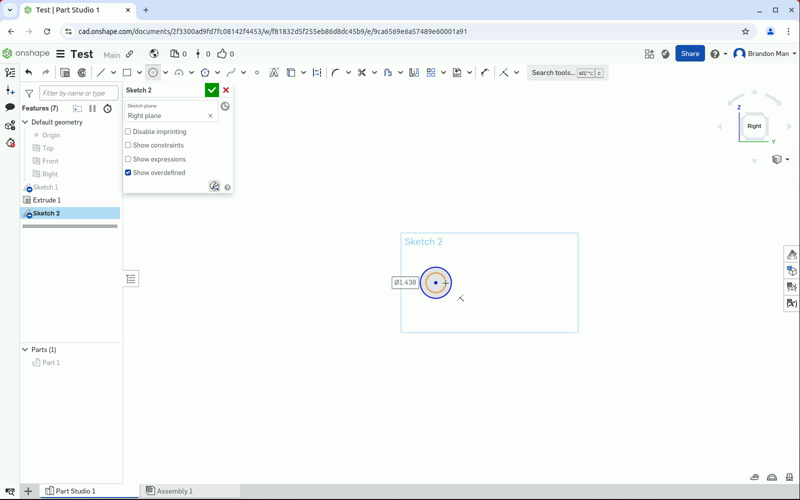
scroll(-6)
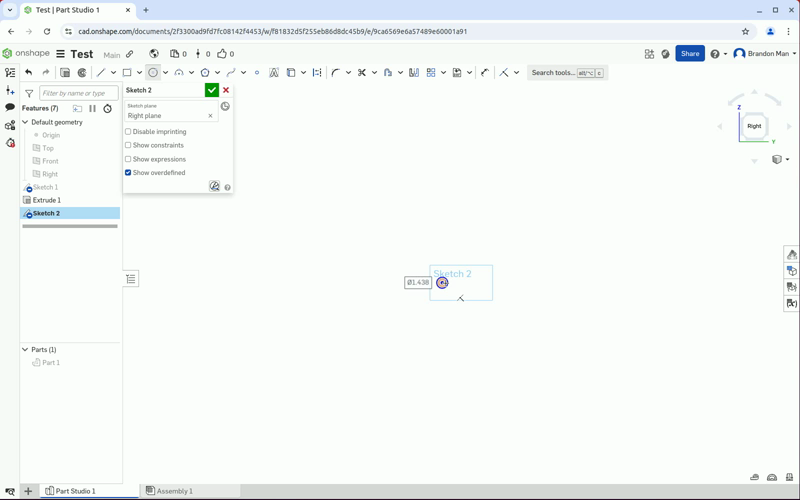
key(esc)
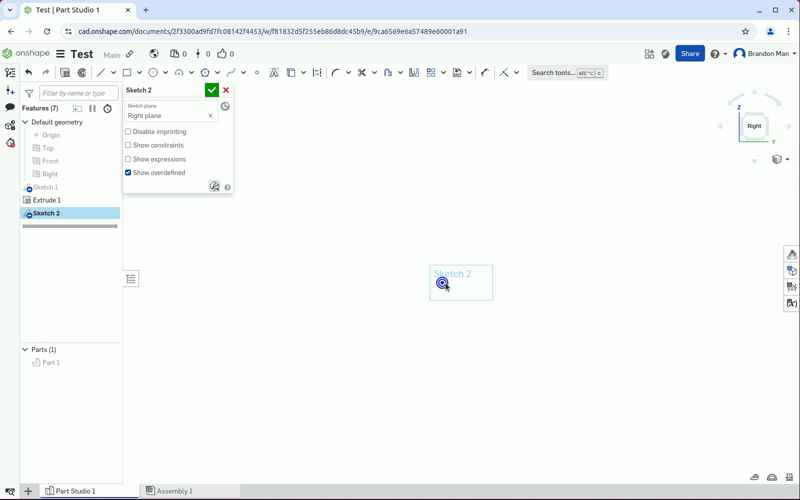
mouse_move(442, 279)
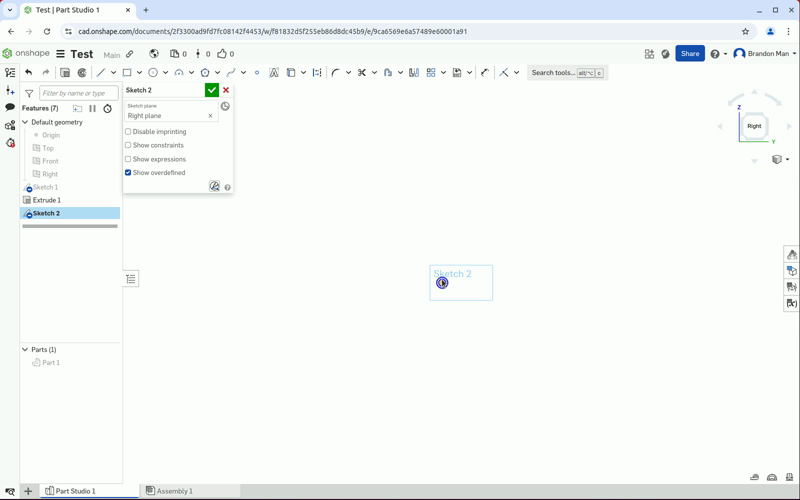
scroll(6)
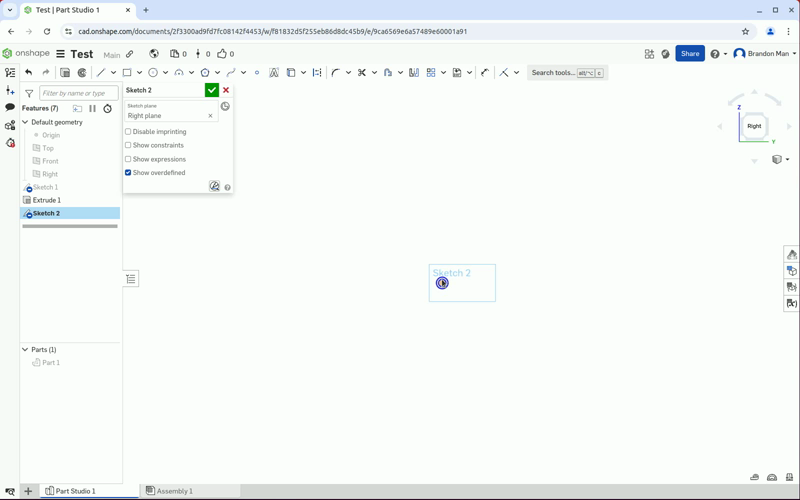
scroll(6)
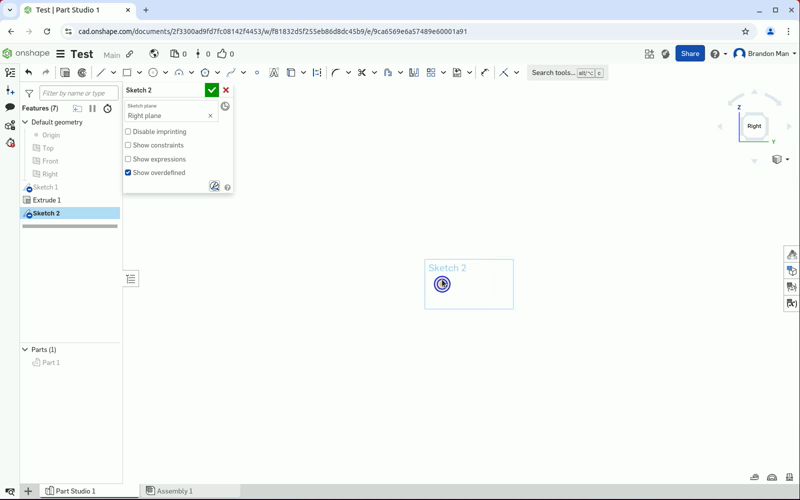
scroll(6)
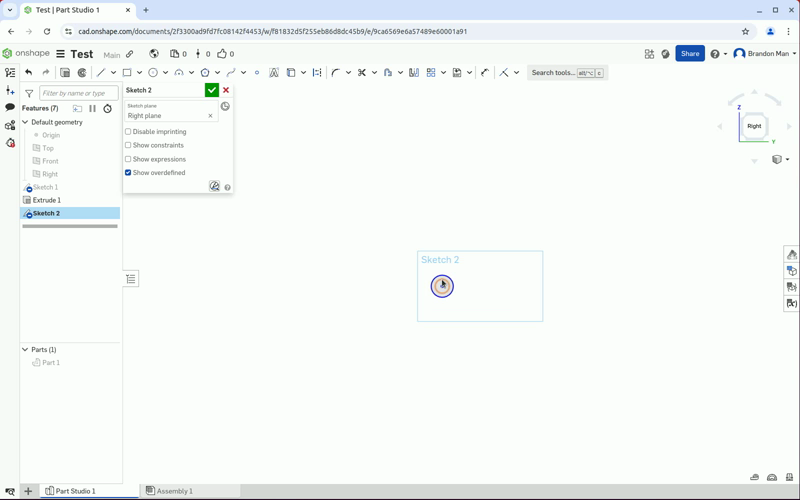
scroll(6)
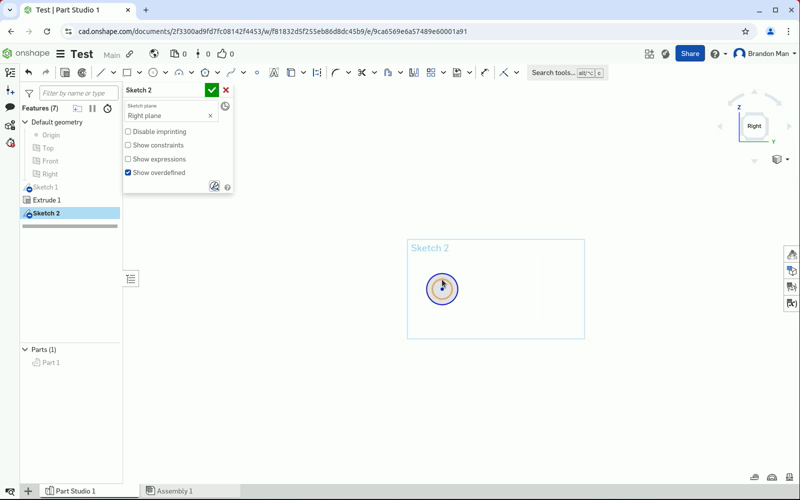
scroll(6)
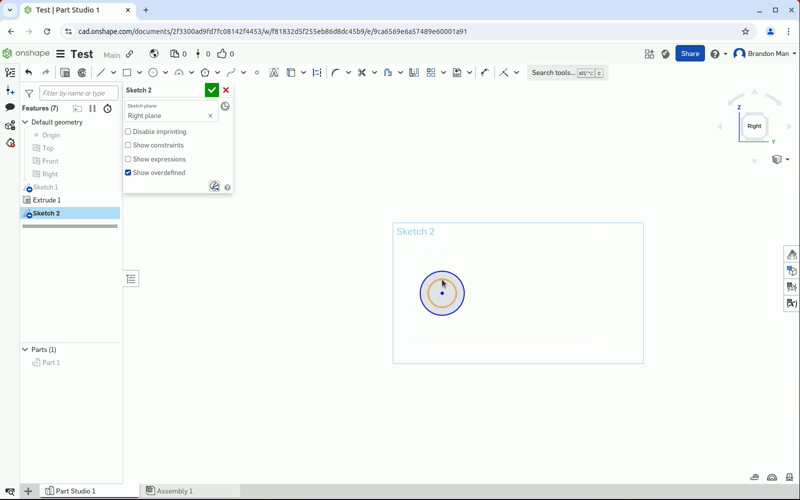
scroll(6)
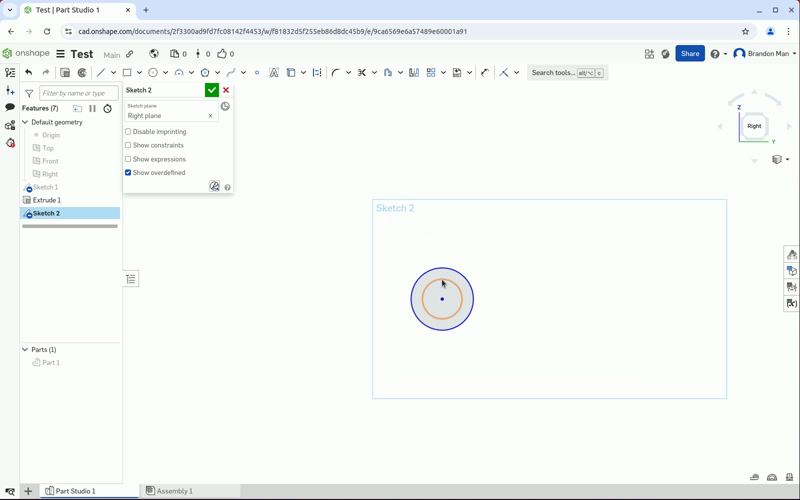
scroll(6)
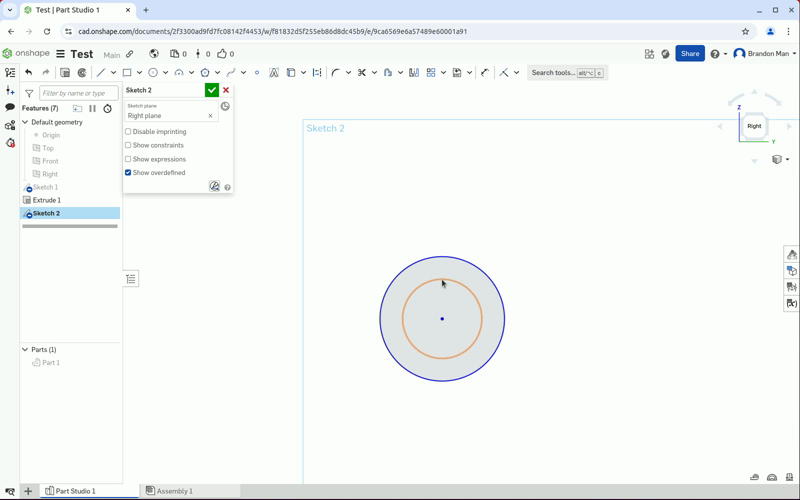
click(442, 279)
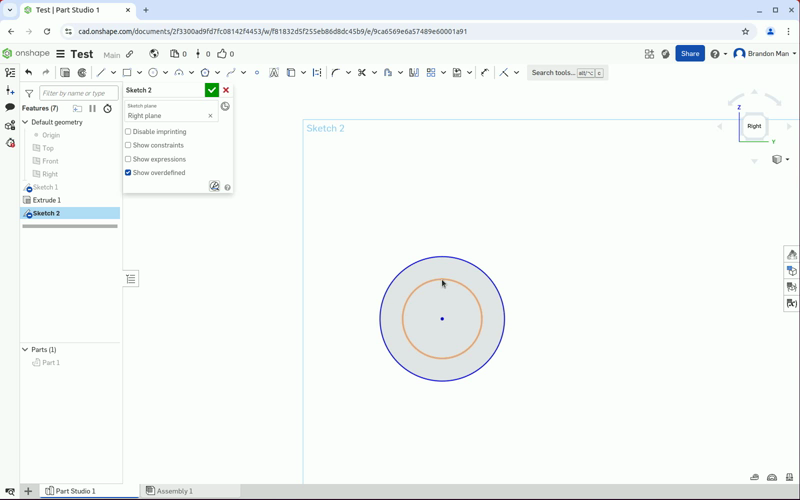
scroll(-6)
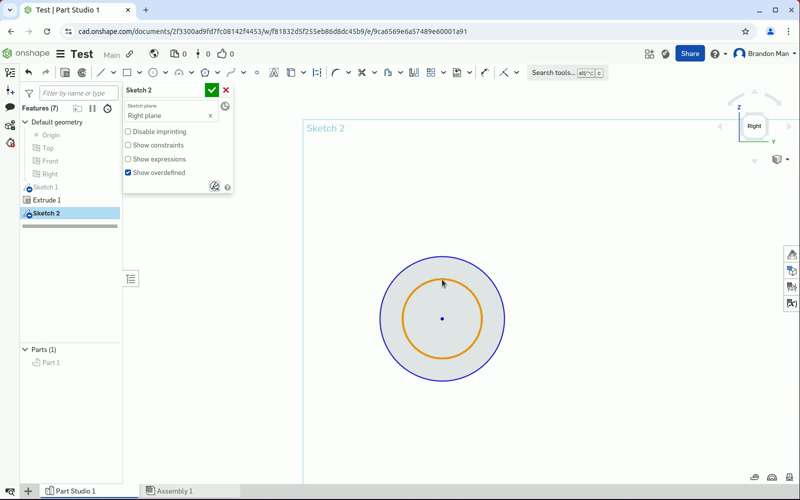
scroll(-6)
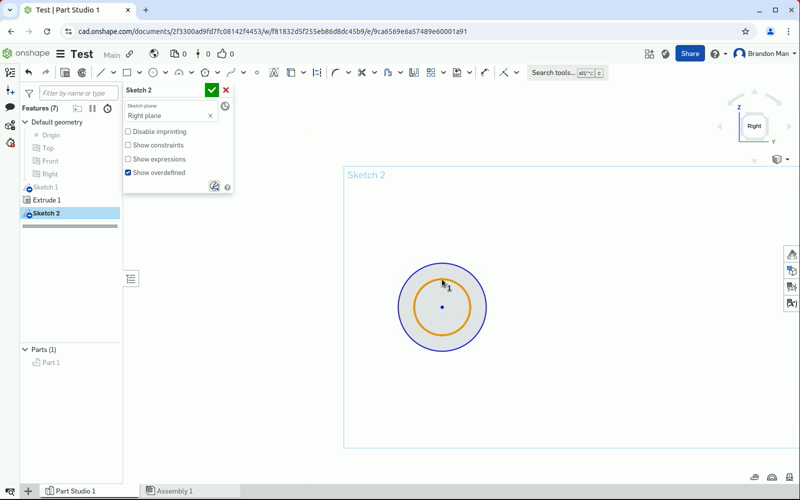
scroll(-6)
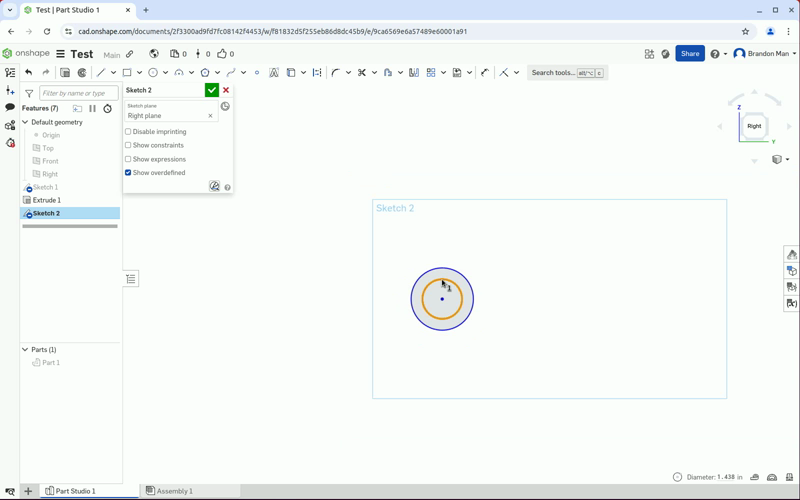
scroll(-6)
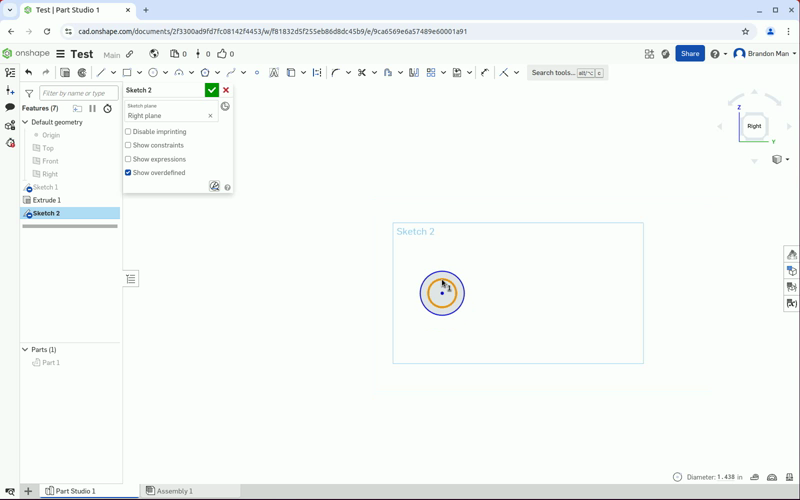
scroll(-6)
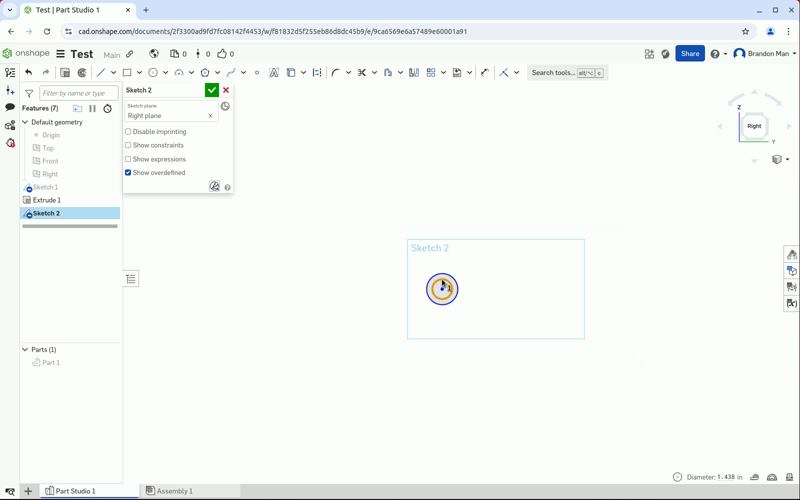
scroll(-6)
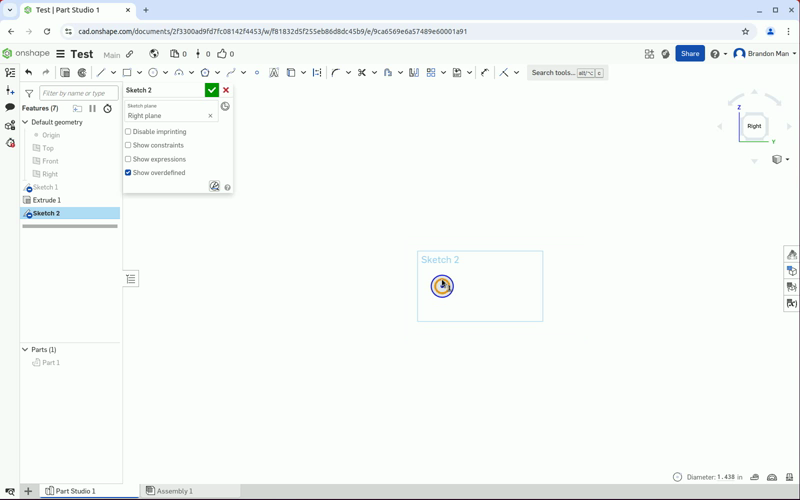
scroll(-6)
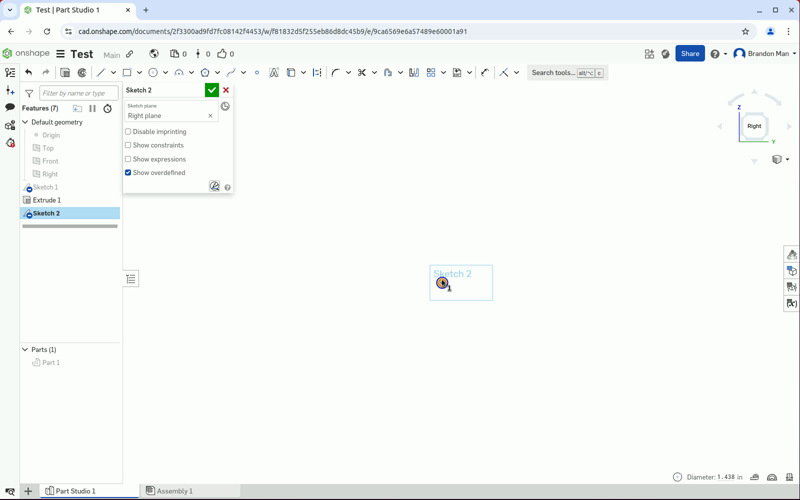
mouse_move(73, 352)
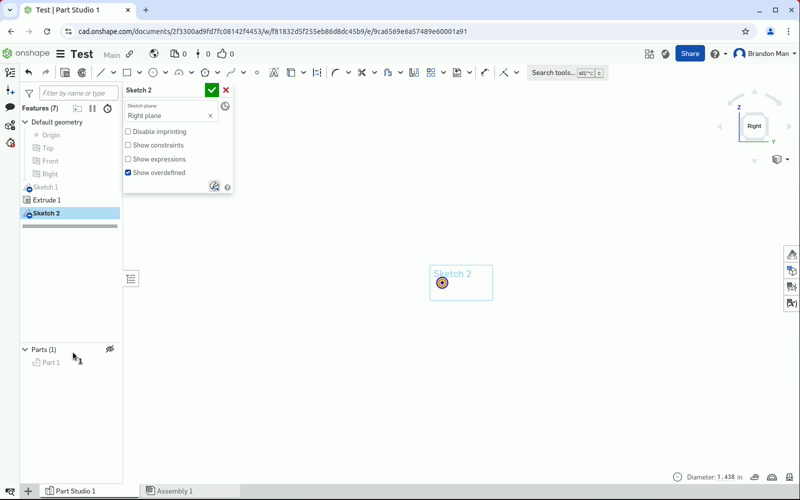
key(shift+y)
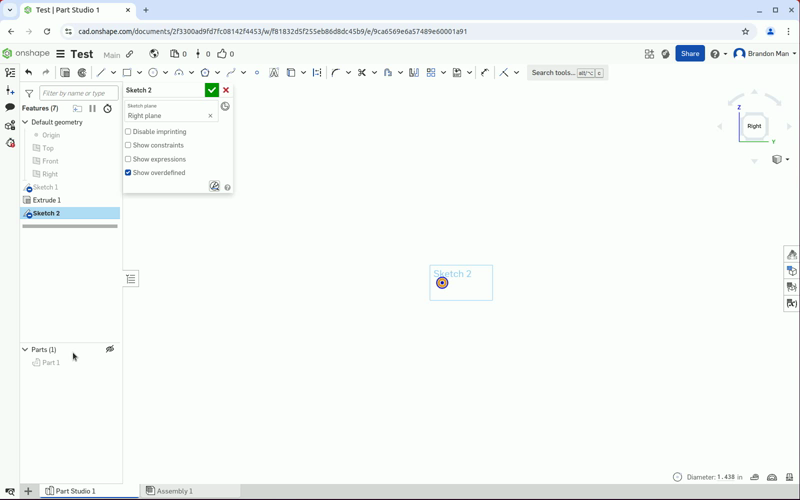
key(shift+e)
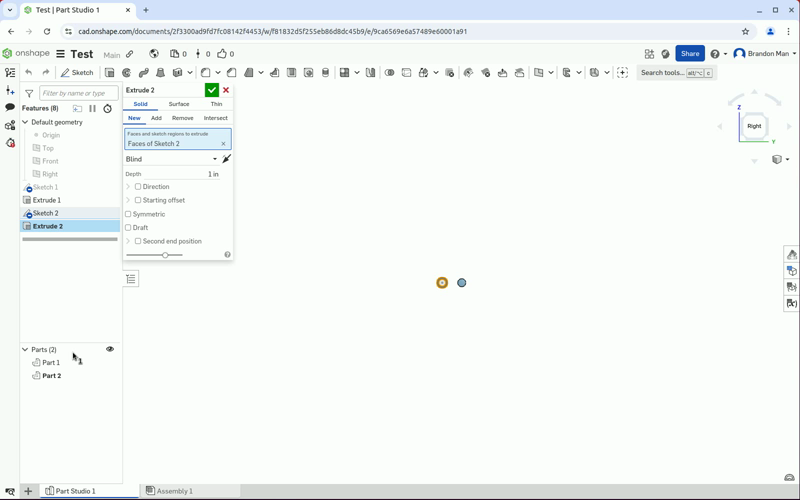
mouse_move(143, 106)
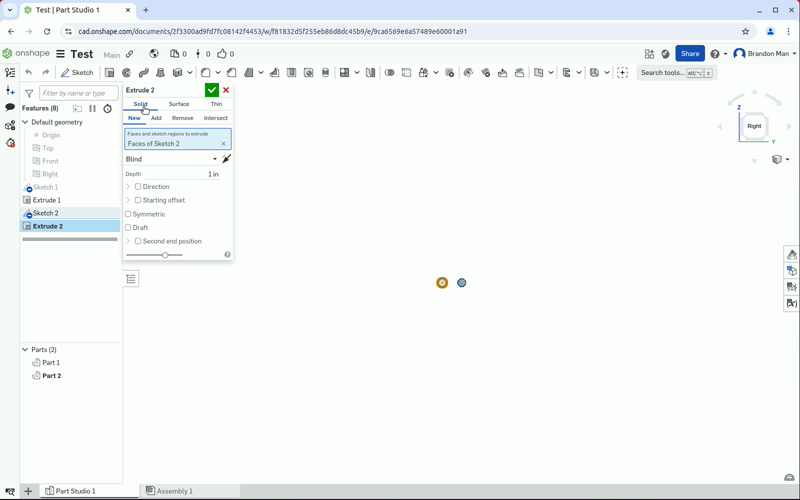
click(143, 106)
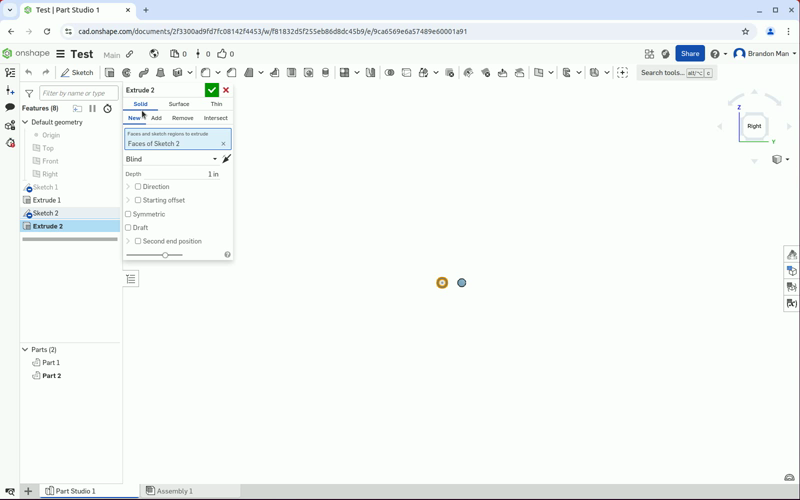
mouse_move(137, 120)
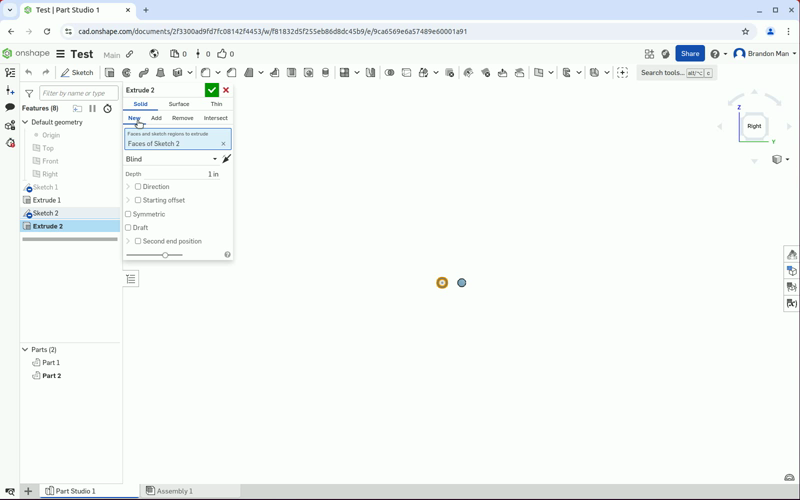
click(137, 120)
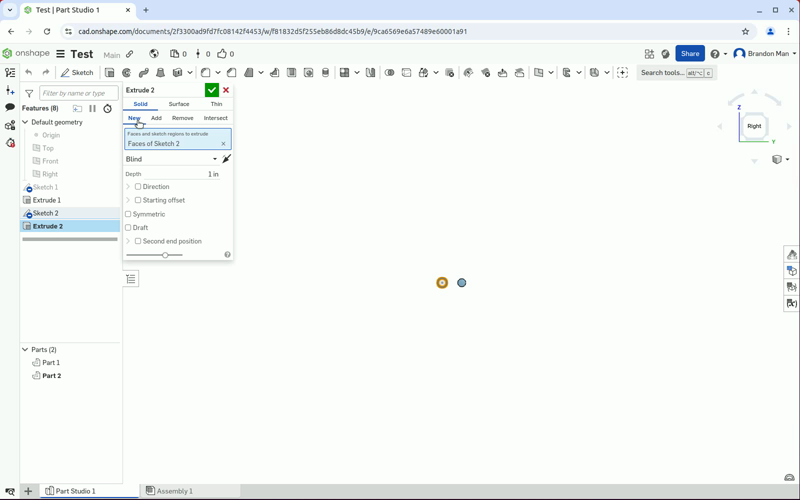
key(tab, 4)
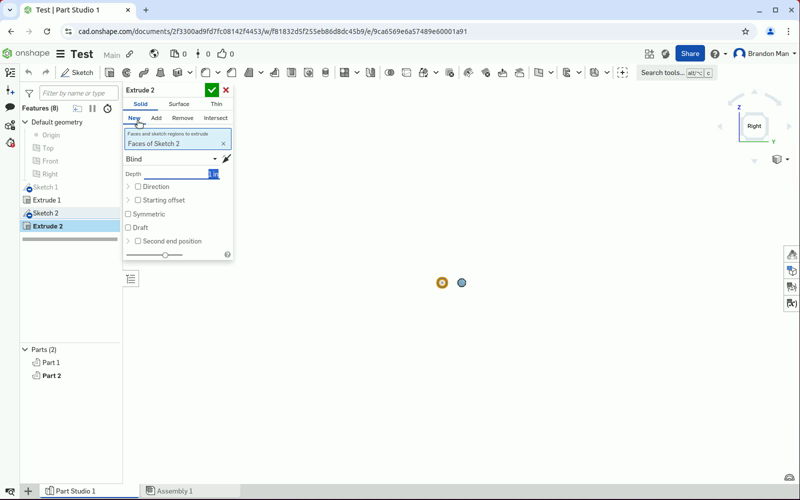
text(16.128)
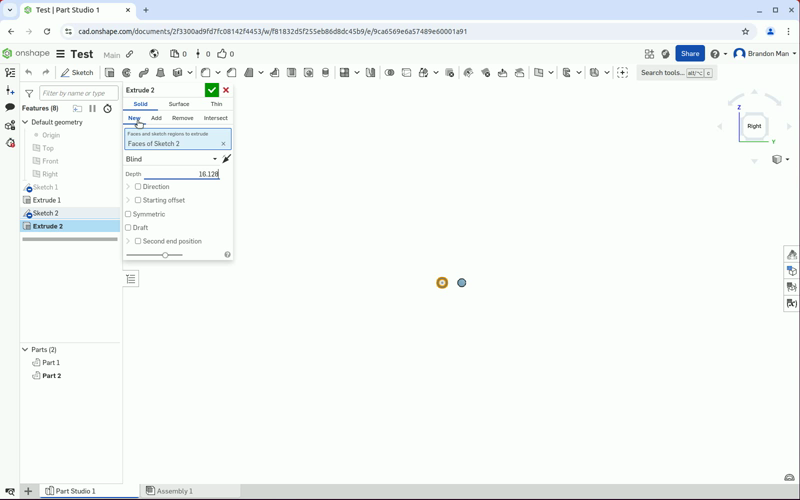
key(enter)
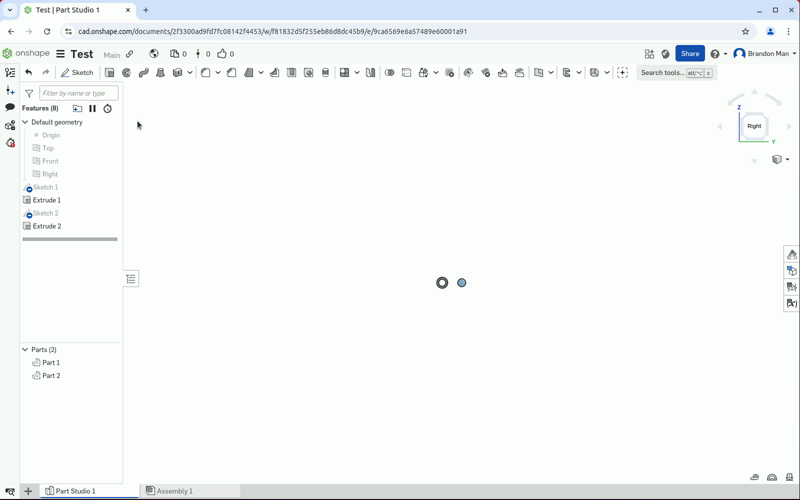
key(shift+h)
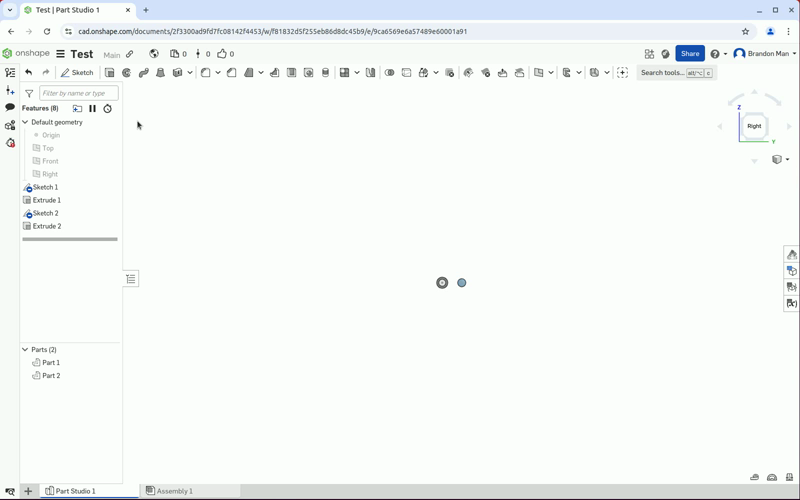
key(shift+h)
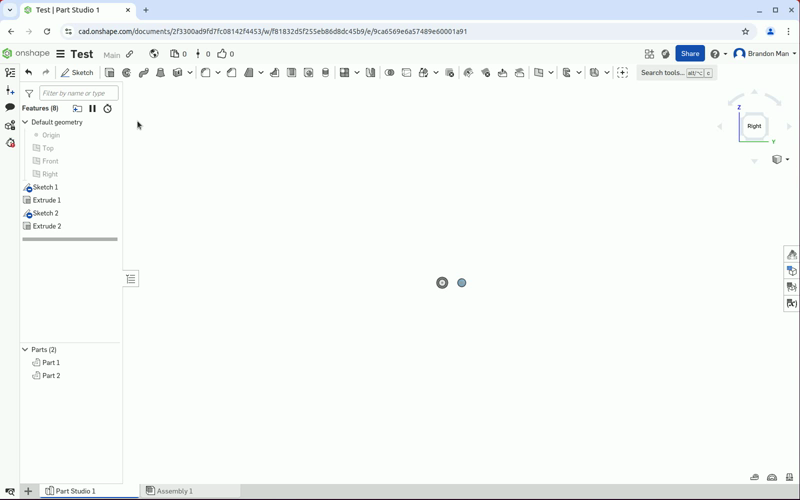
key(shift+7)
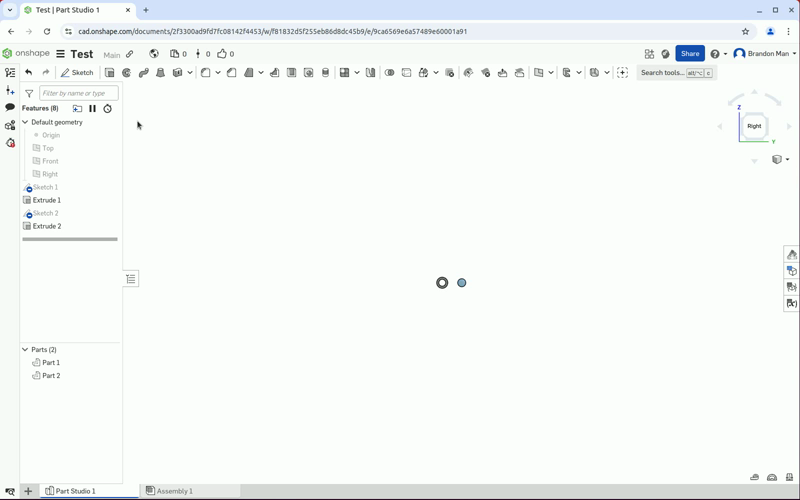
key(right, 2)
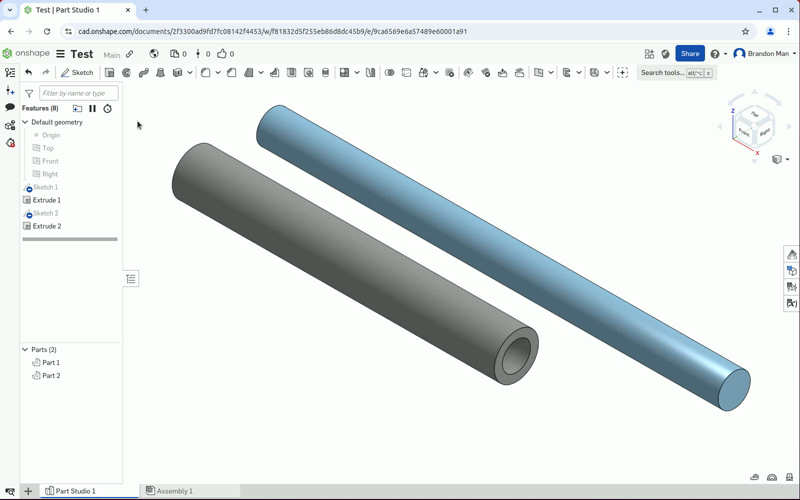
key(down, 2)
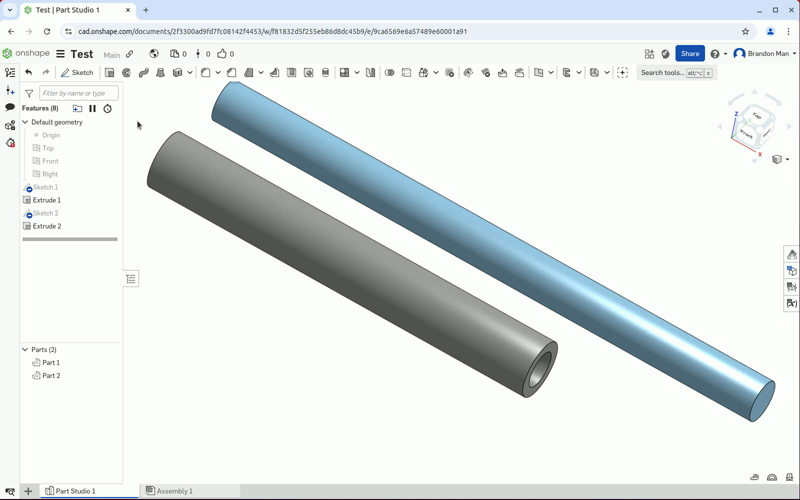
key(up, 2)
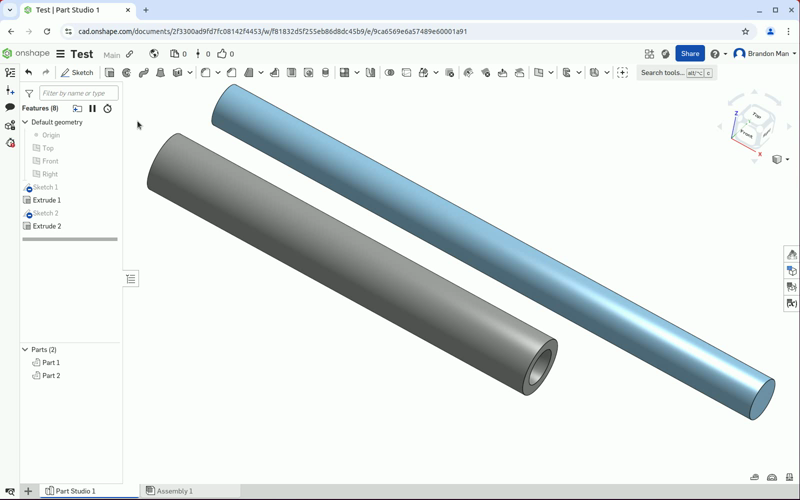
key(left, 2)
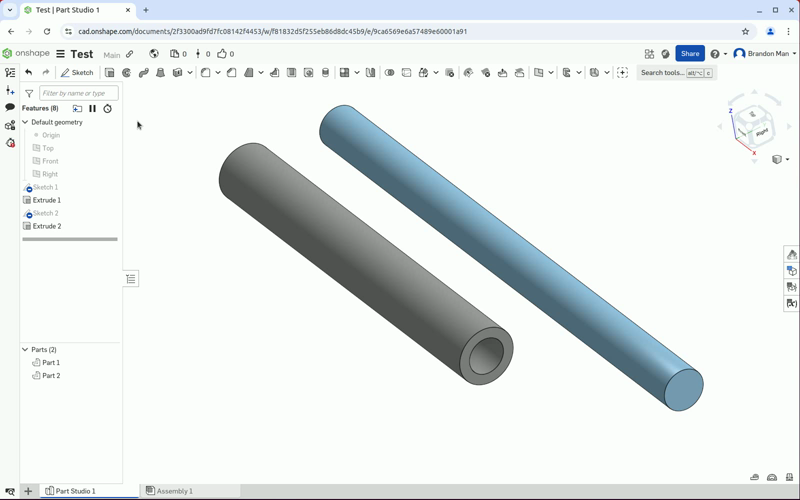
mouse_move(73, 189)
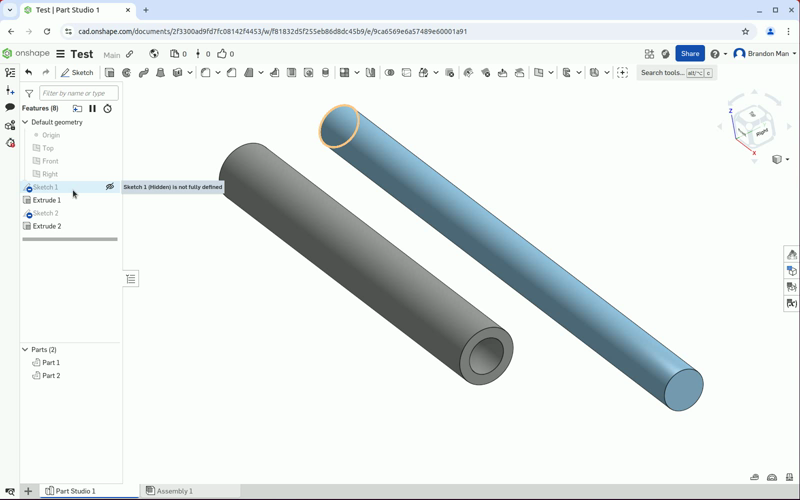
click(73, 189)